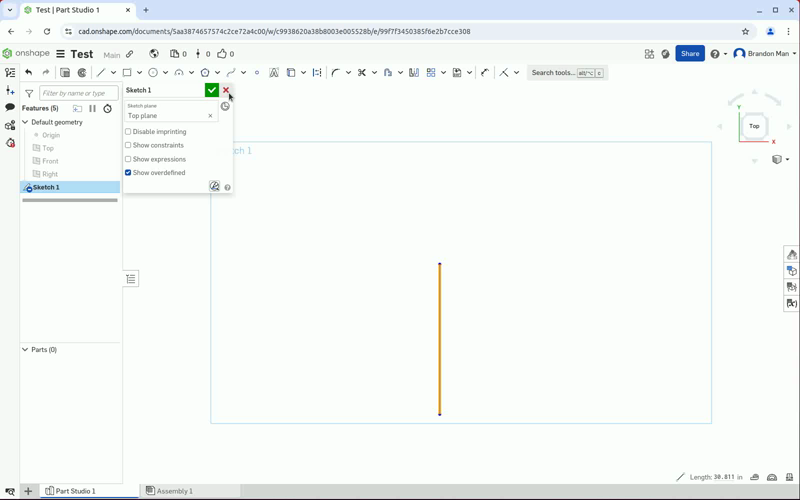
key(shift+h)
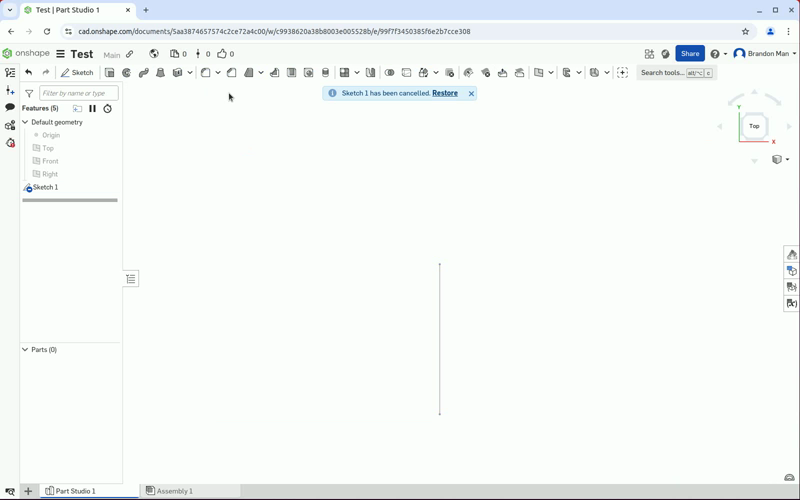
key(shift+s)
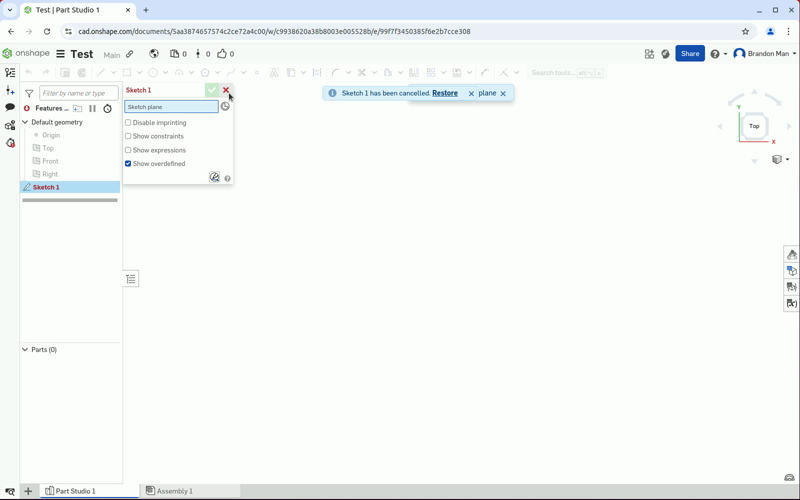
mouse_move(73, 150)
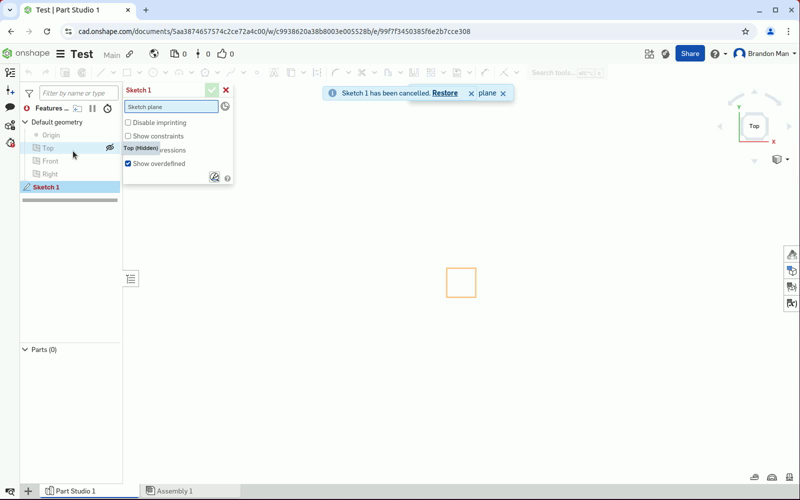
click(73, 150)
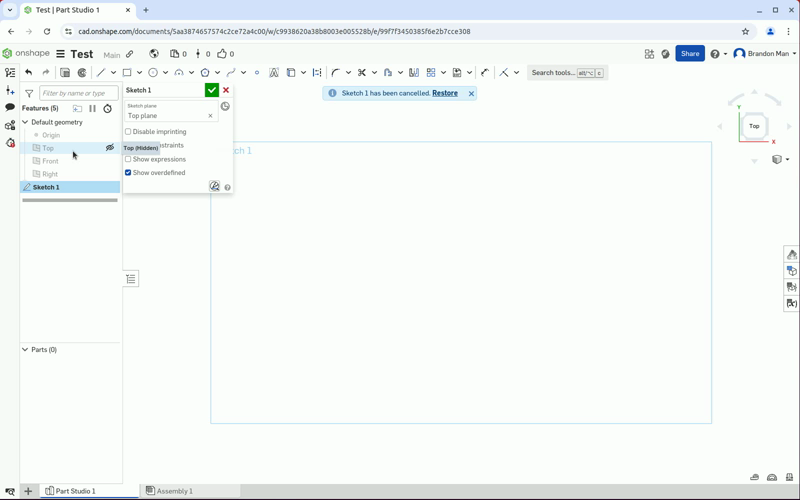
mouse_move(73, 352)
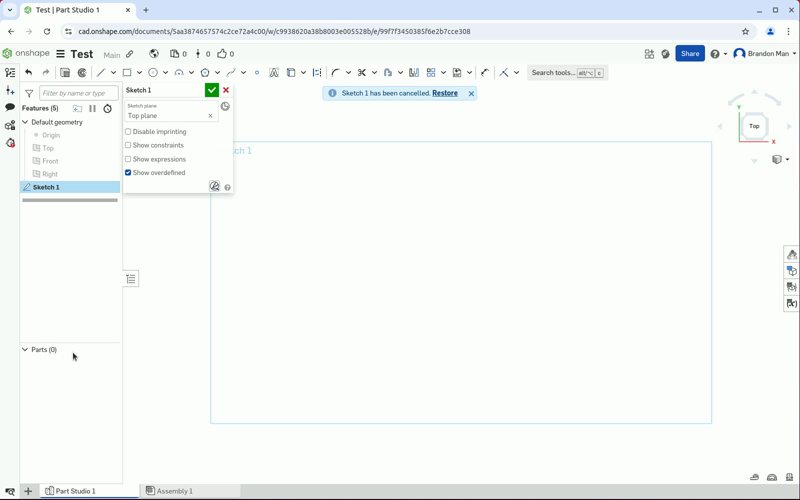
key(y)
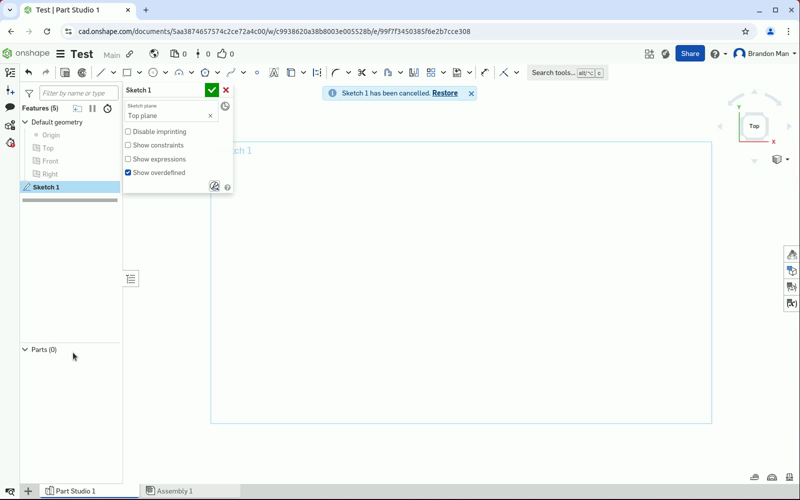
key(l)
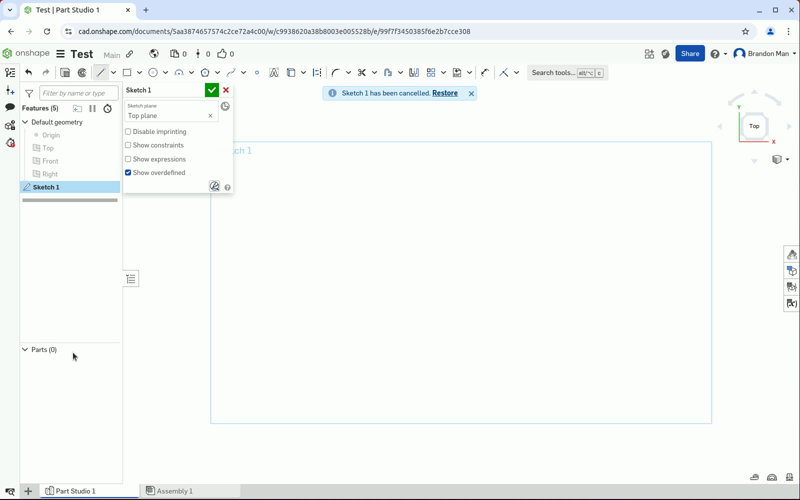
key_down(shift)
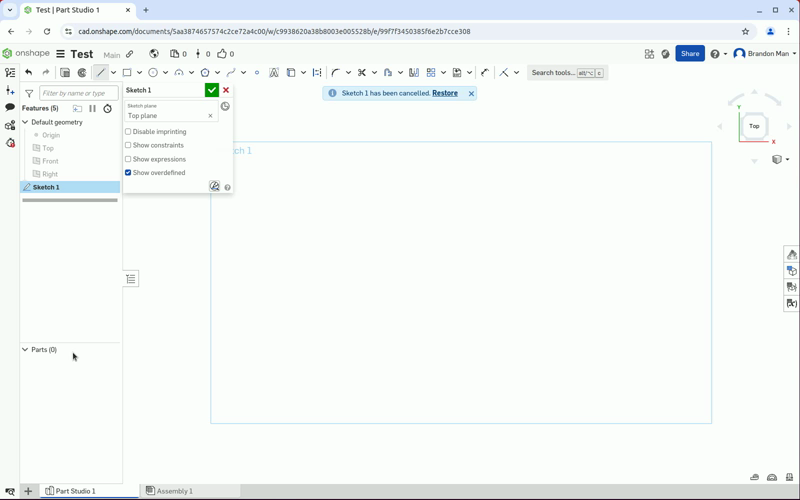
mouse_move(363, 339)
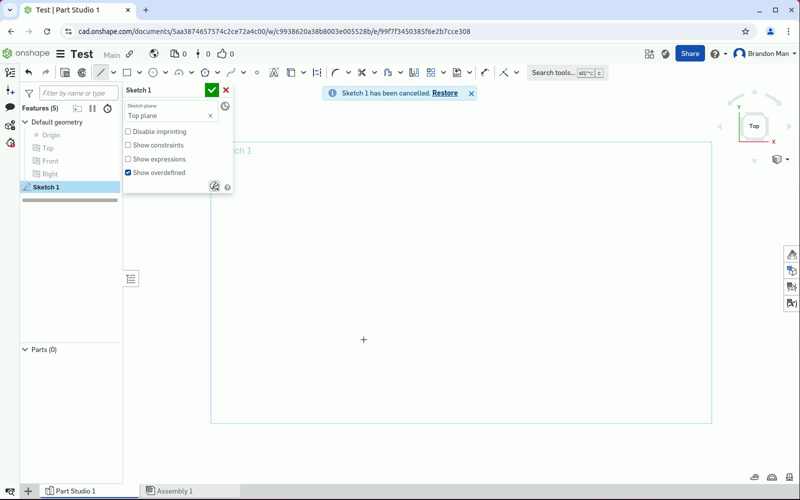
click(363, 339)
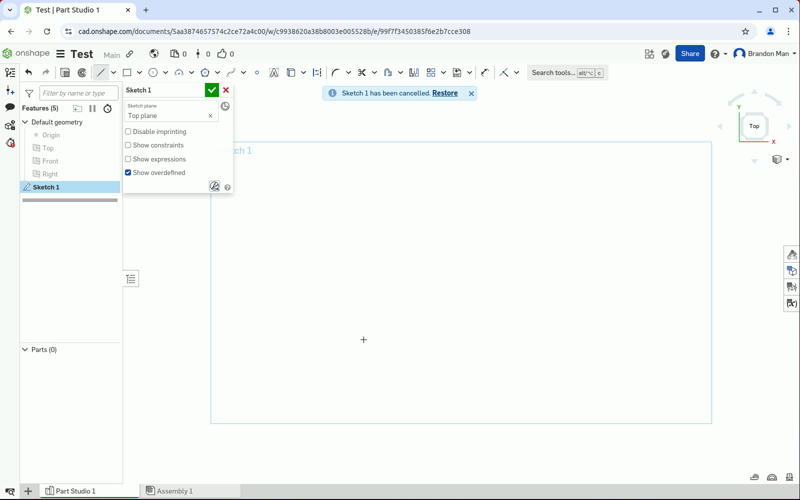
key_up(shift)
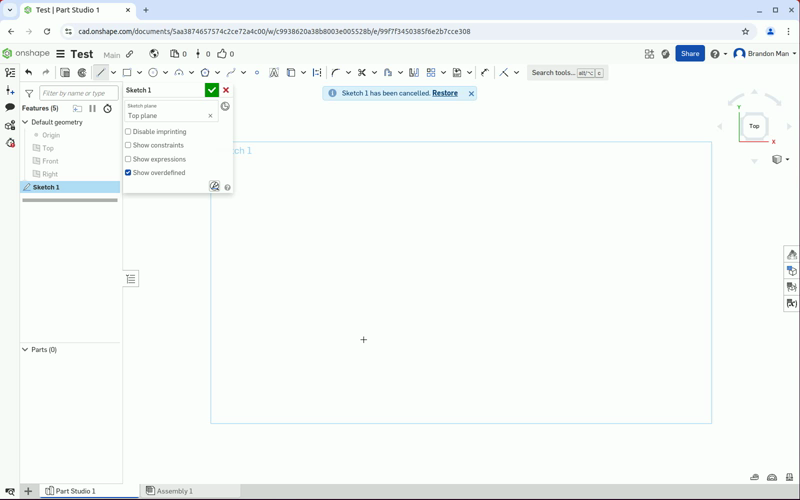
key_down(shift)
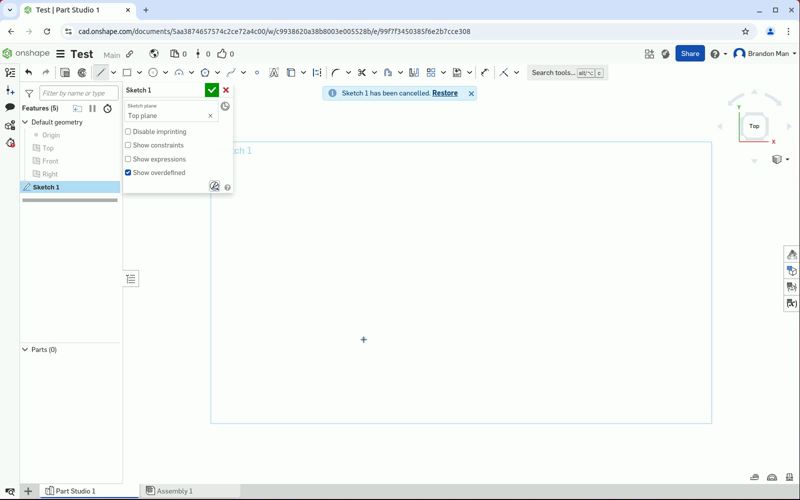
mouse_move(459, 396)
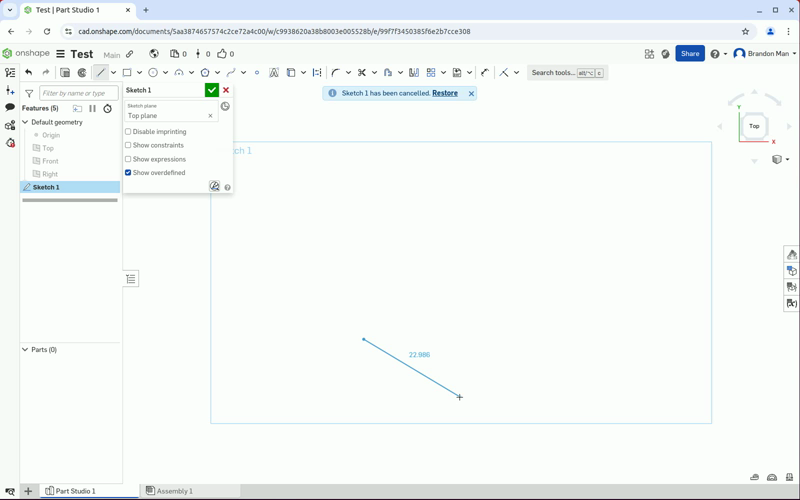
click(459, 396)
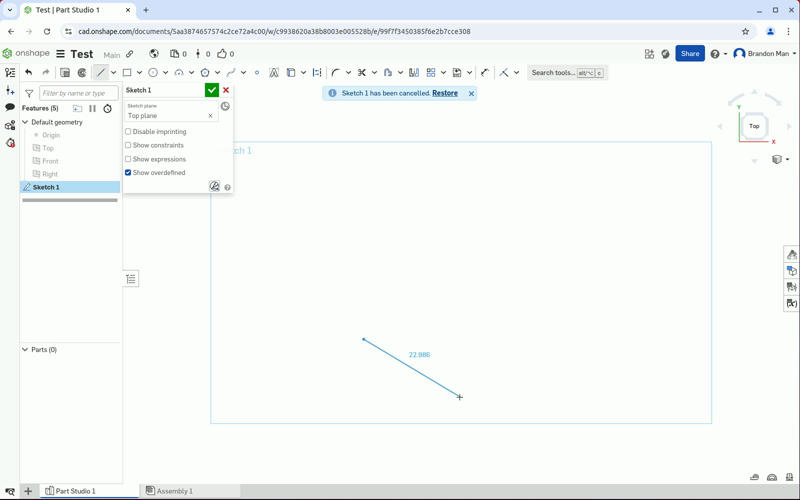
key_up(shift)
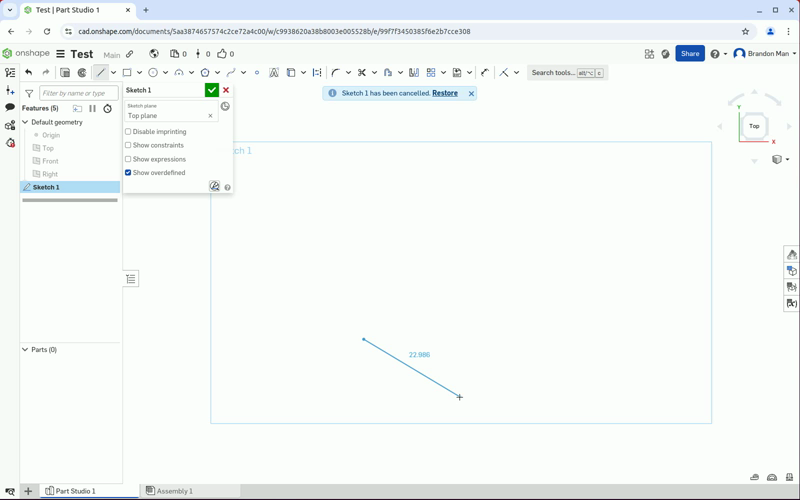
key_down(shift)
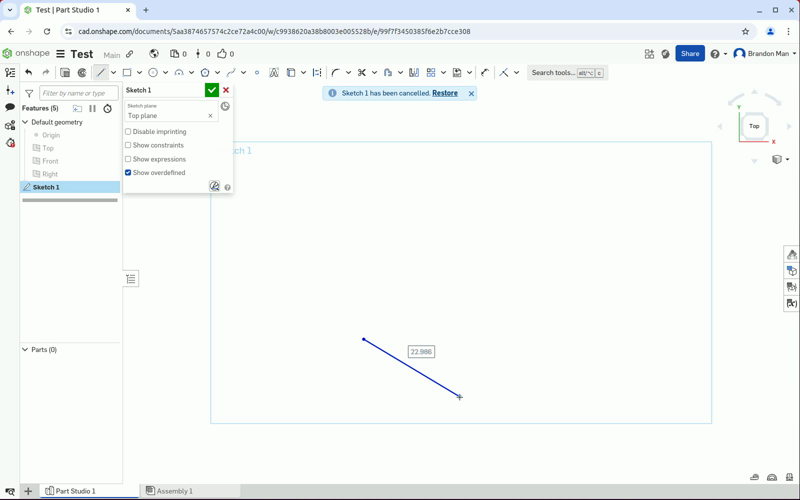
mouse_move(558, 339)
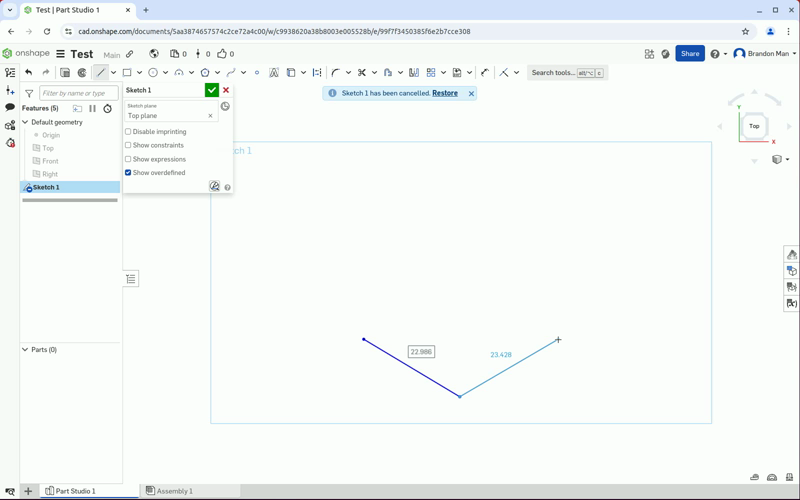
click(558, 339)
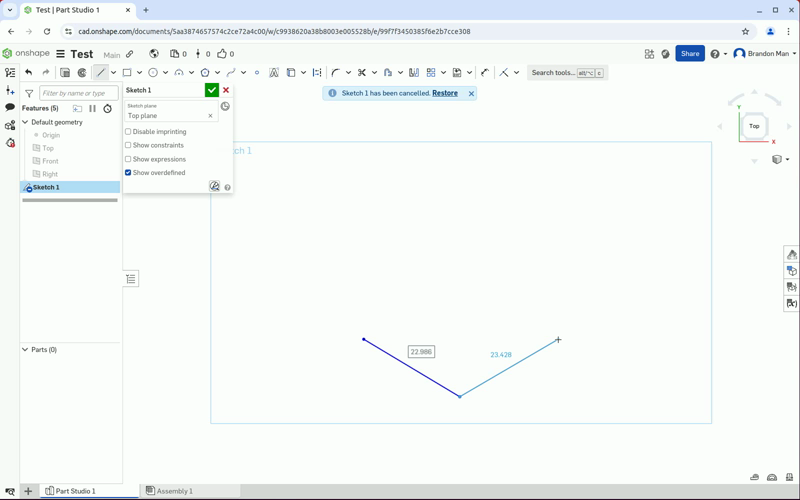
key_up(shift)
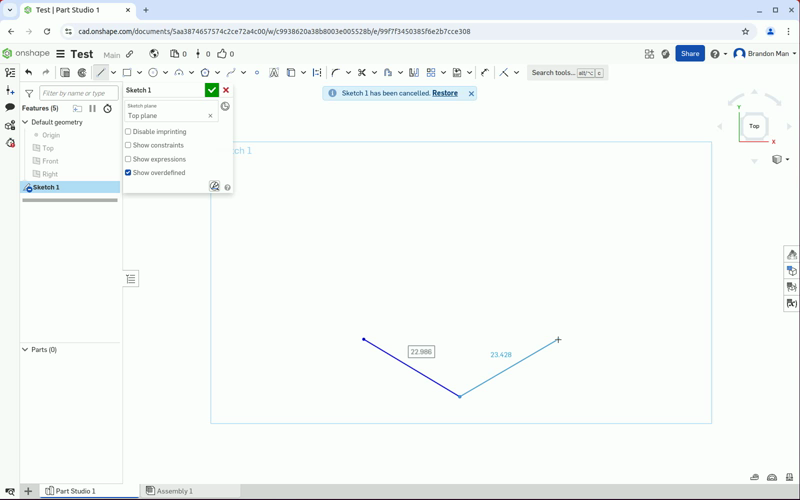
key_down(shift)
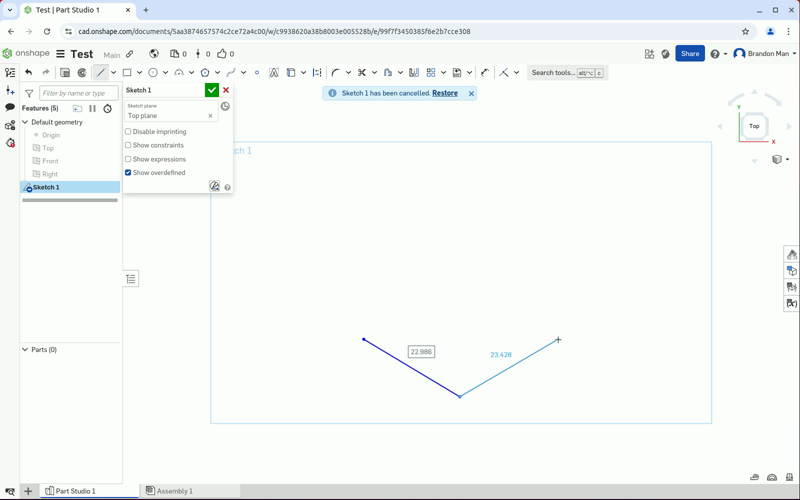
mouse_move(558, 228)
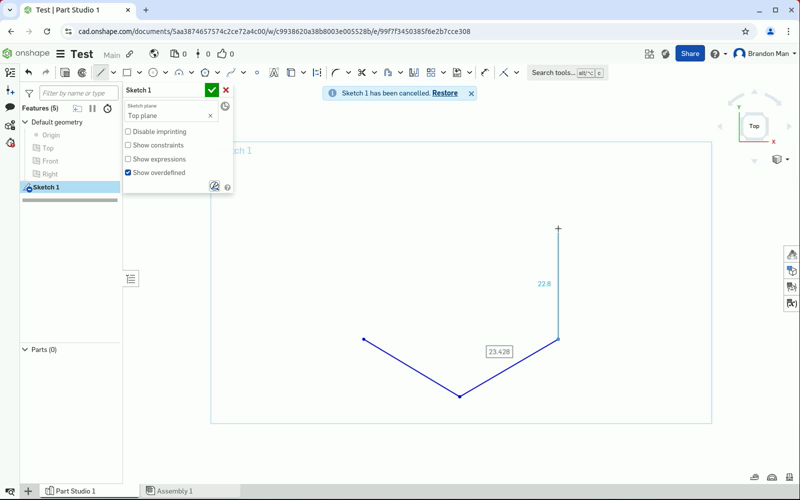
click(558, 228)
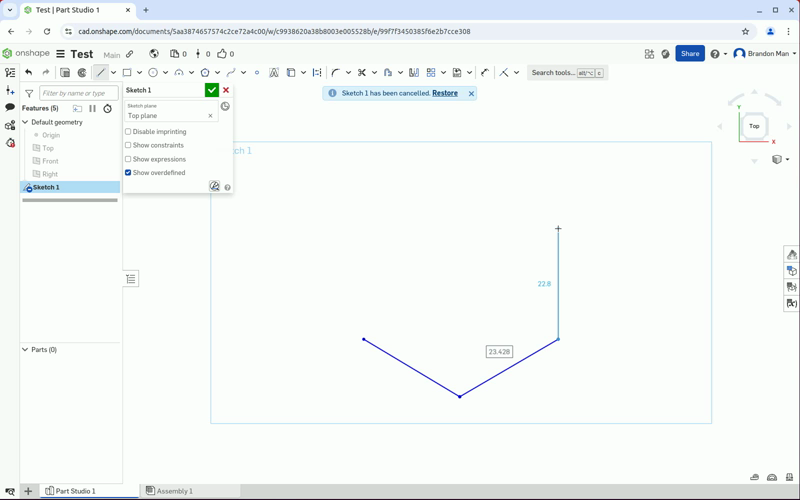
key_up(shift)
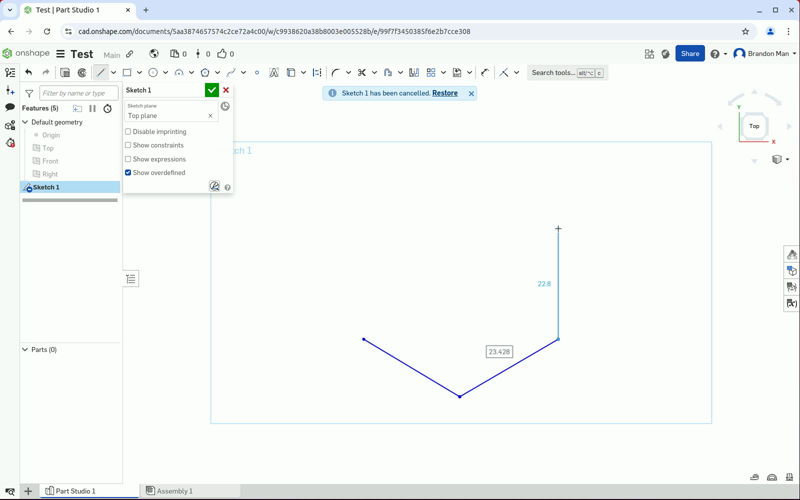
key_down(shift)
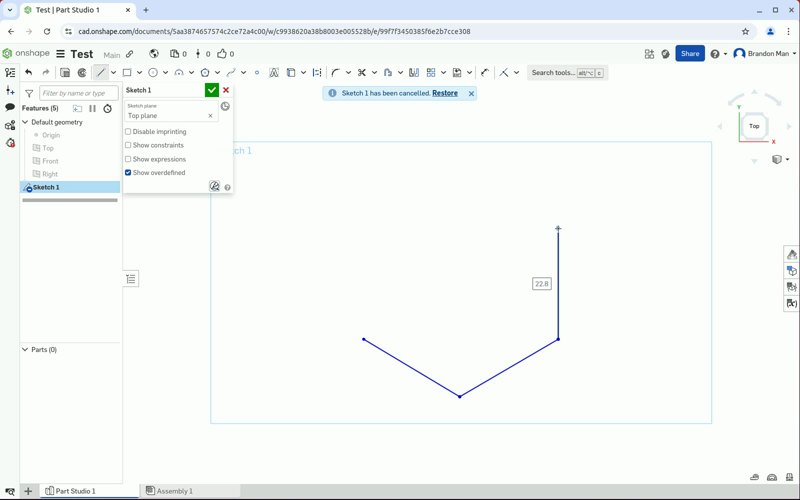
mouse_move(461, 170)
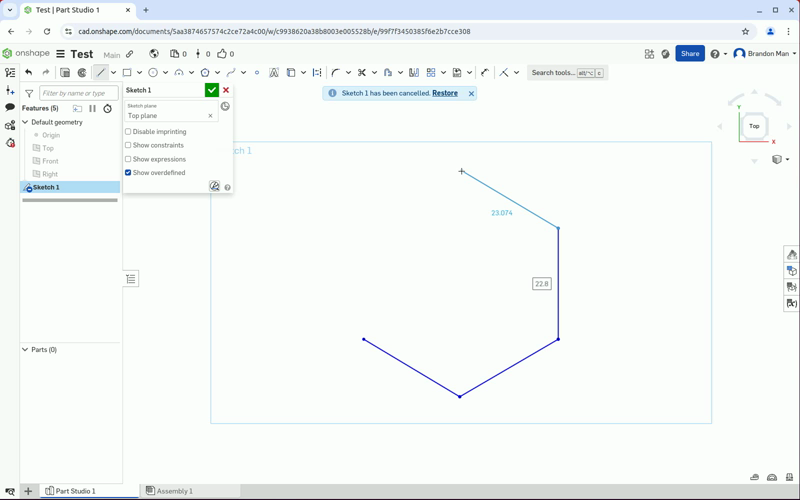
click(461, 170)
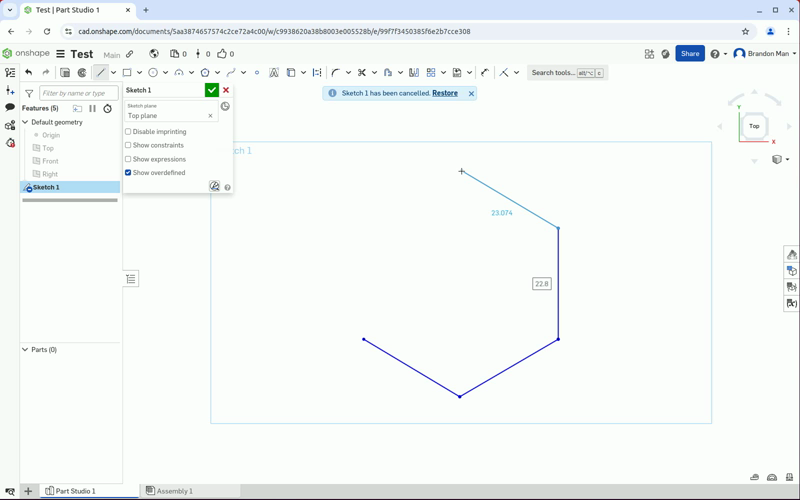
key_up(shift)
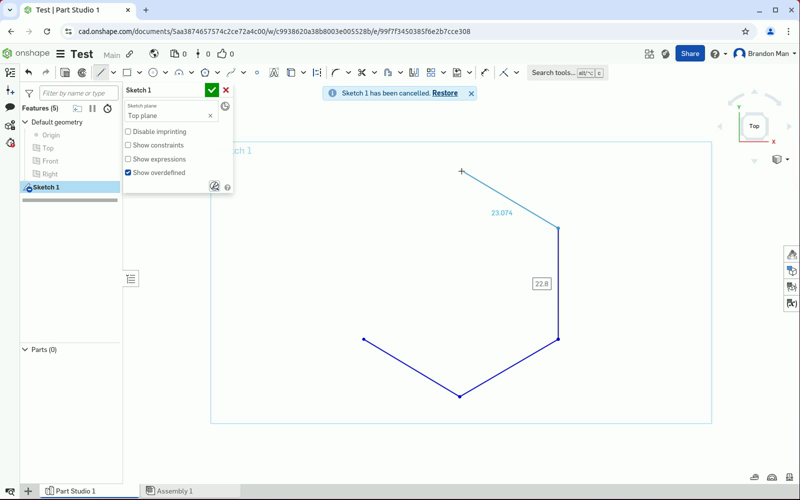
key_down(shift)
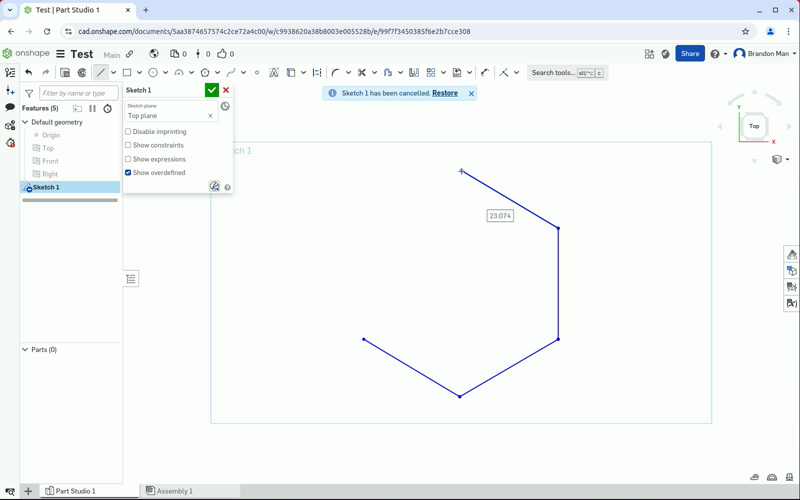
mouse_move(363, 226)
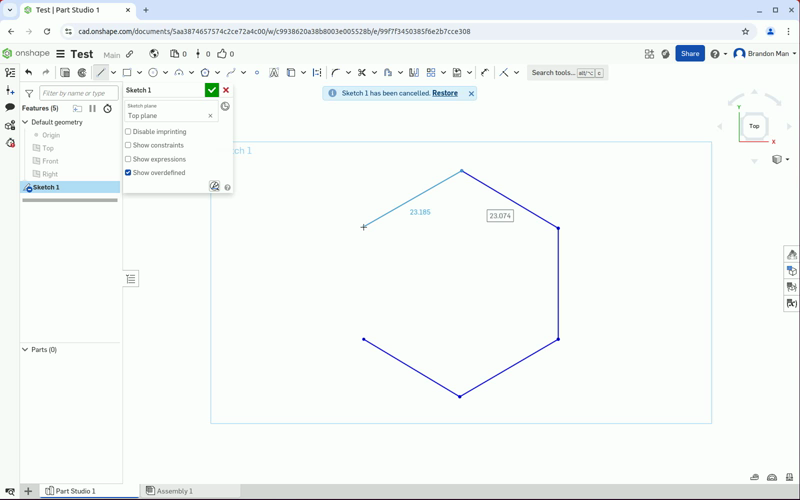
click(363, 226)
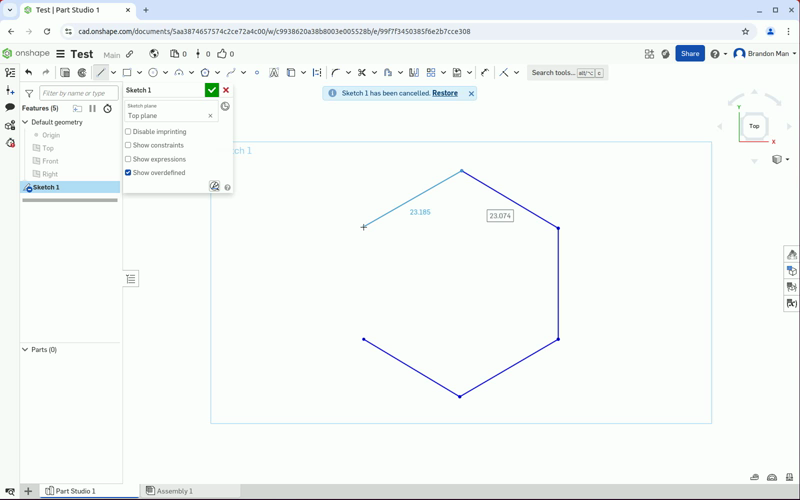
key_up(shift)
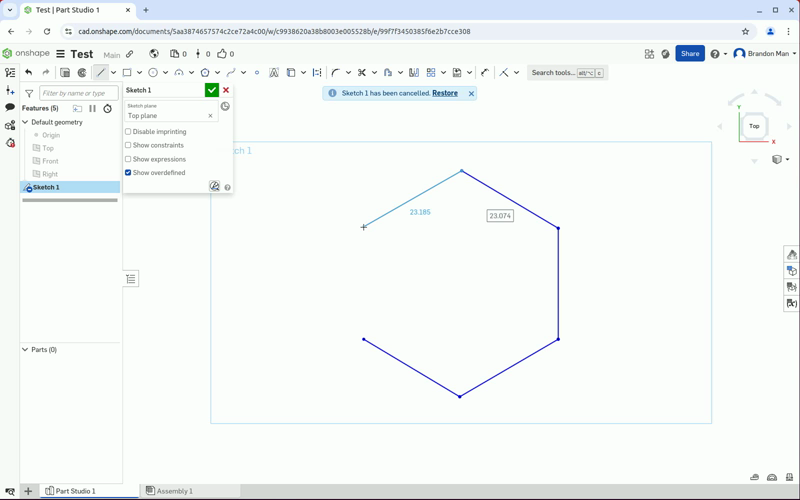
key_down(shift)
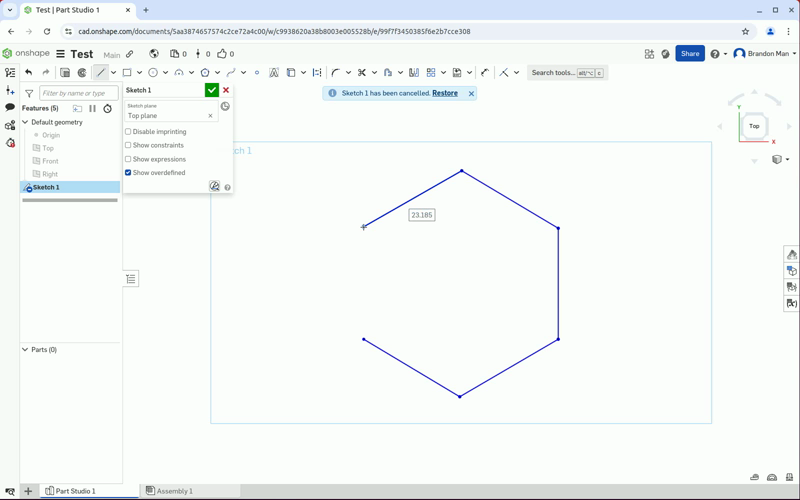
mouse_move(363, 339)
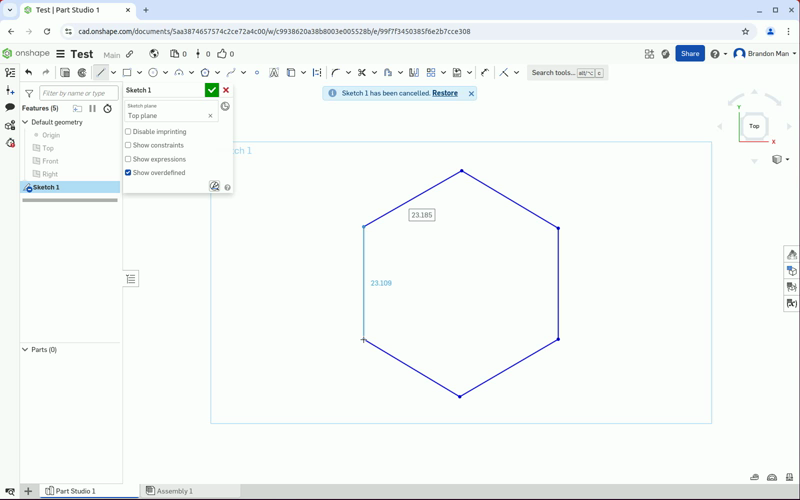
key_up(shift)
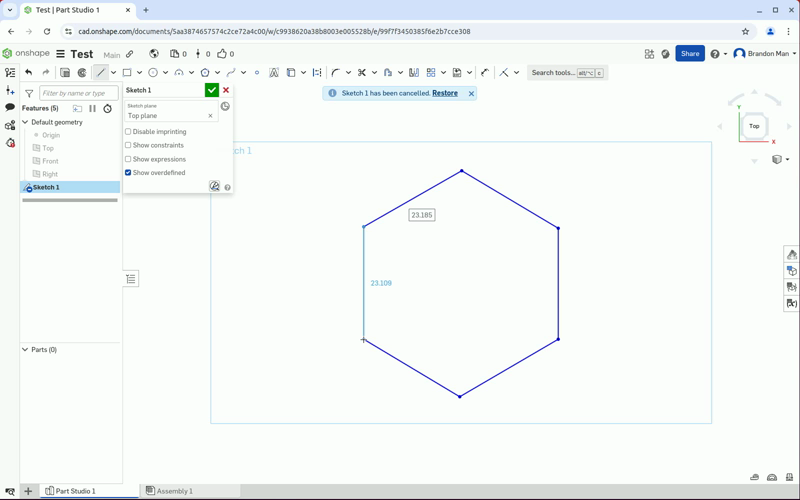
click(363, 339)
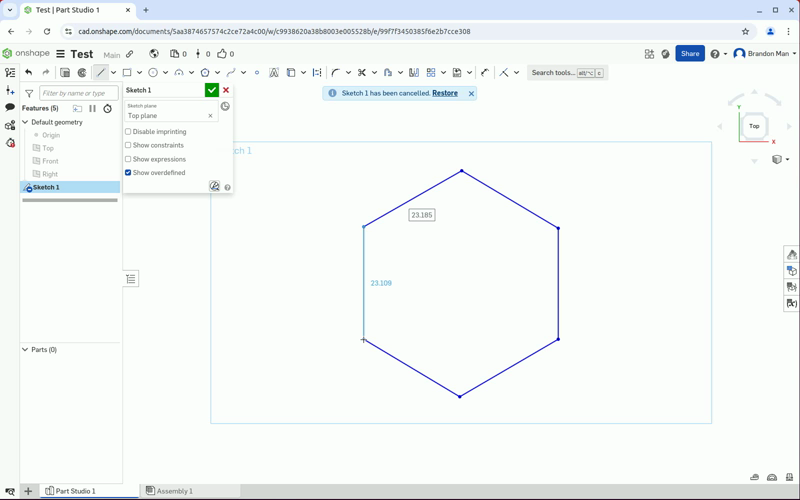
key(esc)
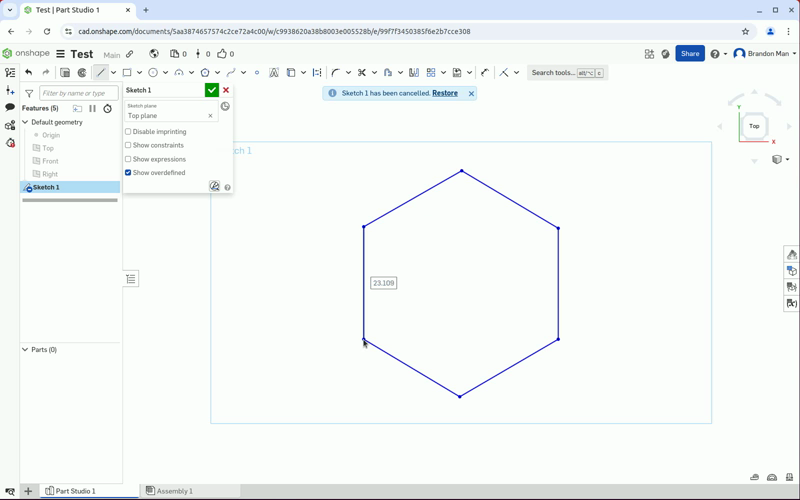
mouse_move(437, 281)
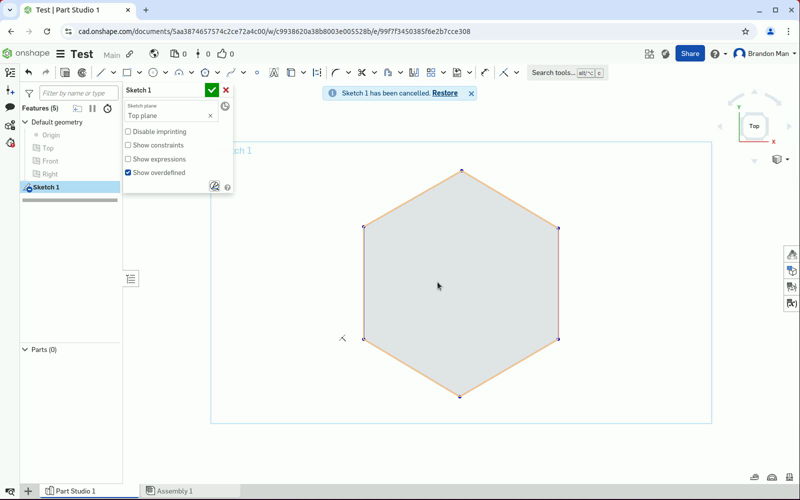
click(437, 281)
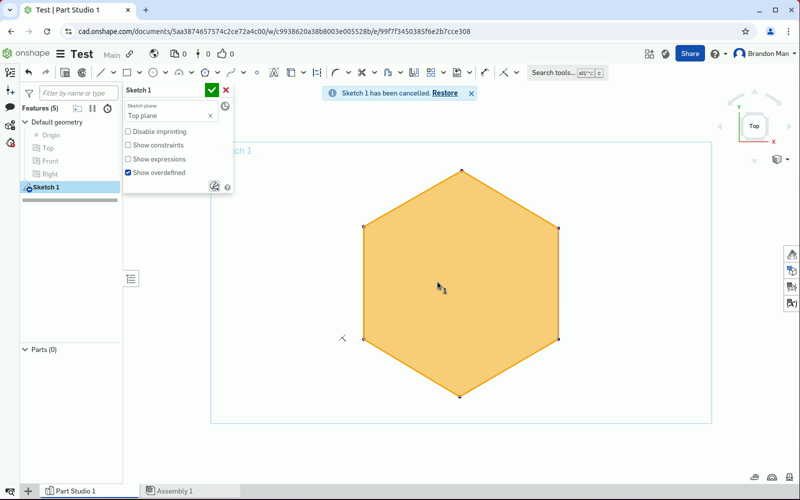
mouse_move(73, 352)
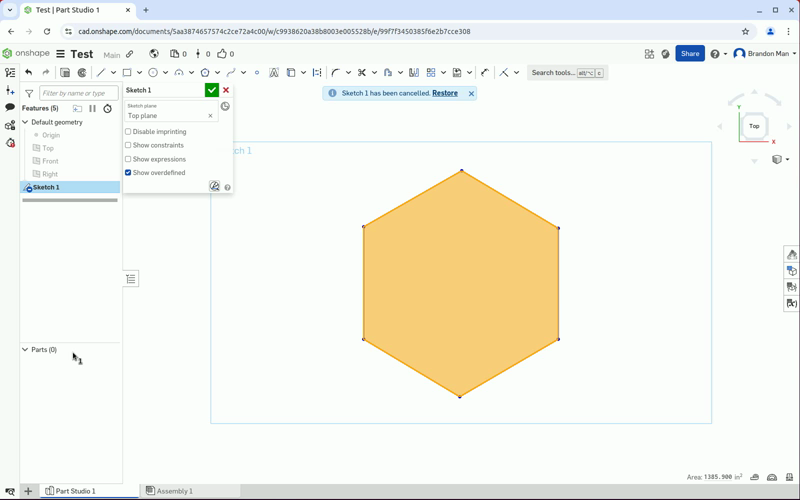
key(shift+y)
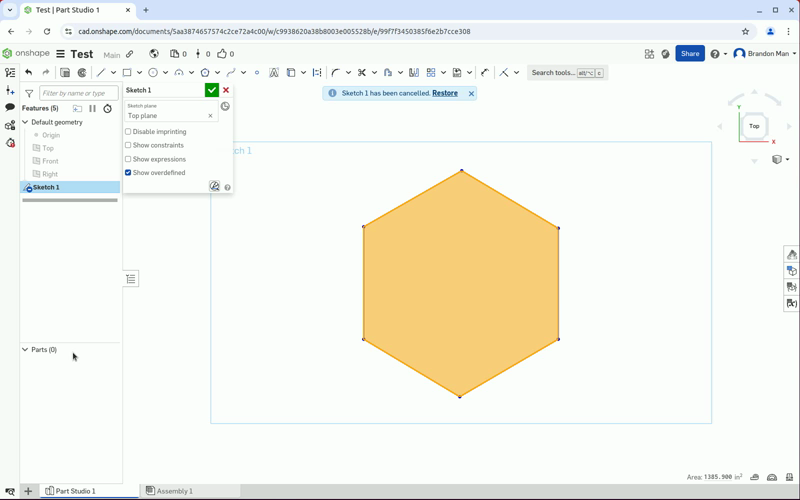
key(shift+e)
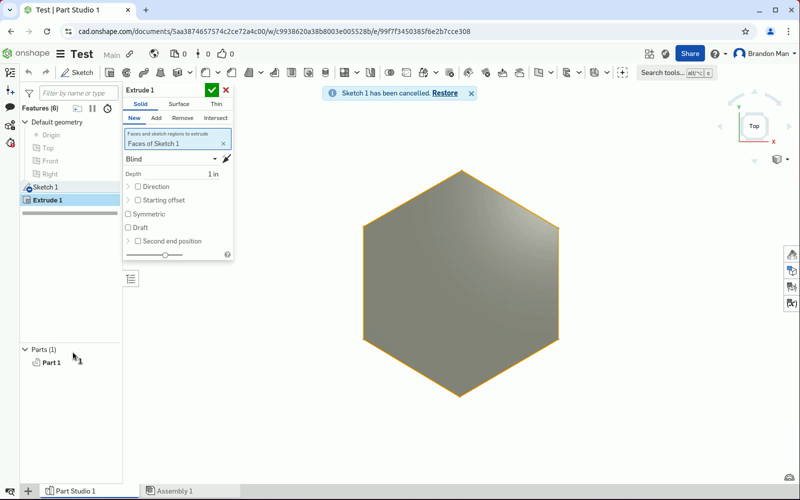
mouse_move(143, 106)
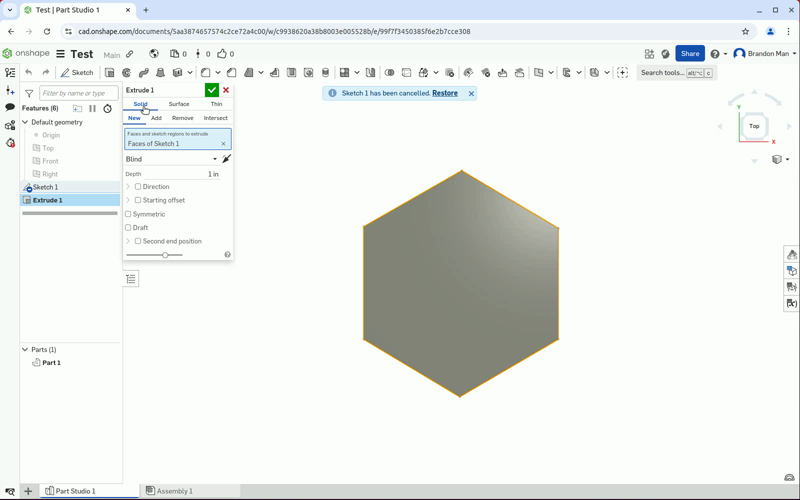
click(143, 106)
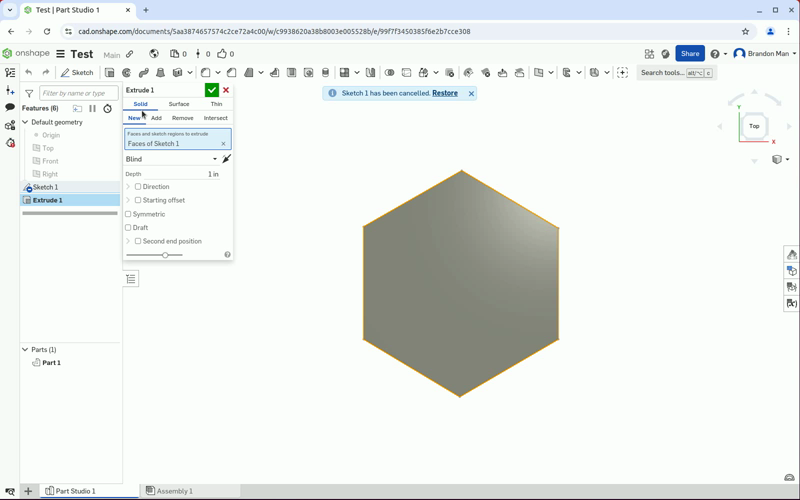
mouse_move(137, 120)
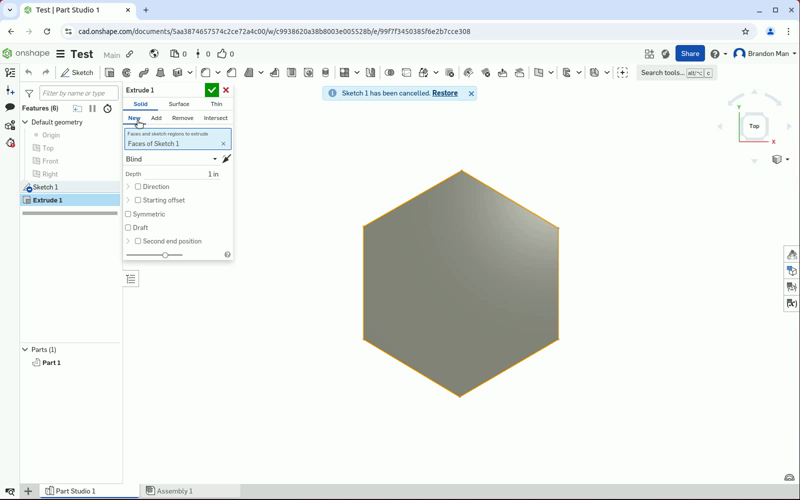
click(137, 120)
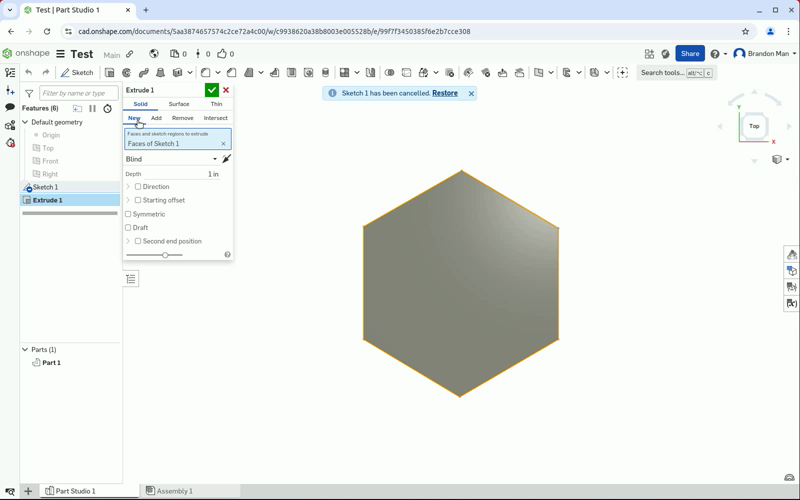
key(tab, 4)
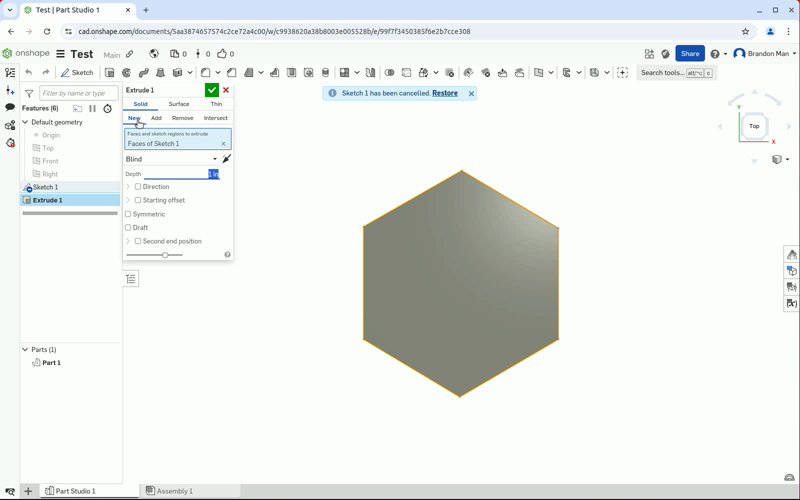
text(9.147)
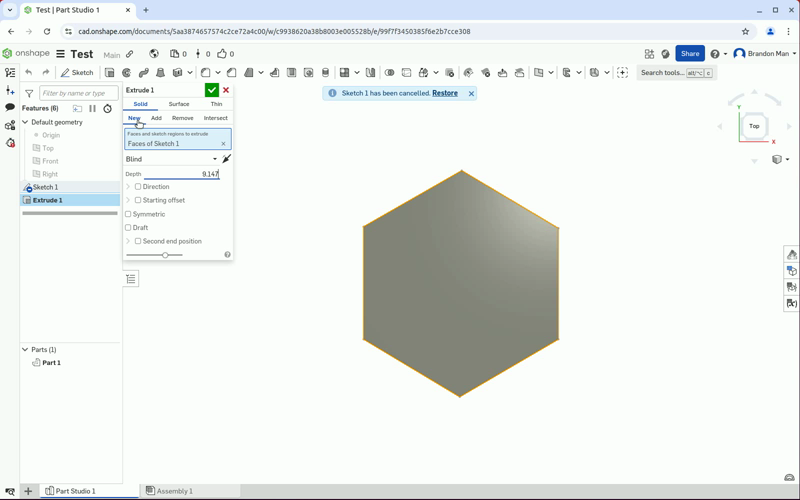
key(enter)
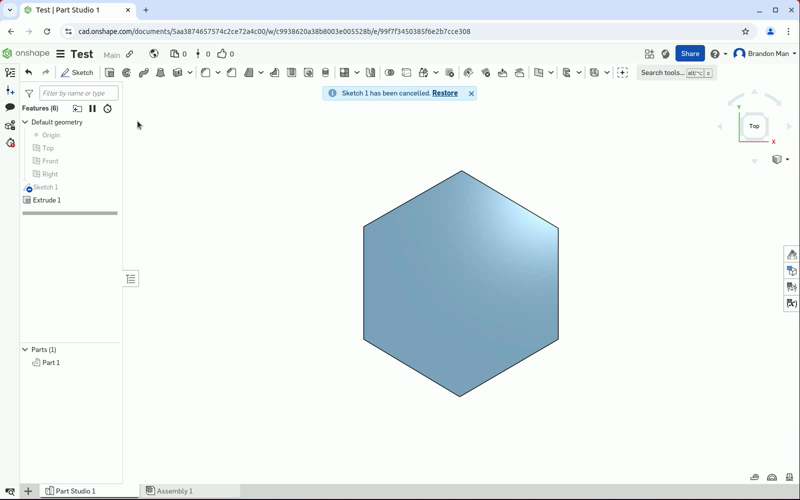
key(shift+h)
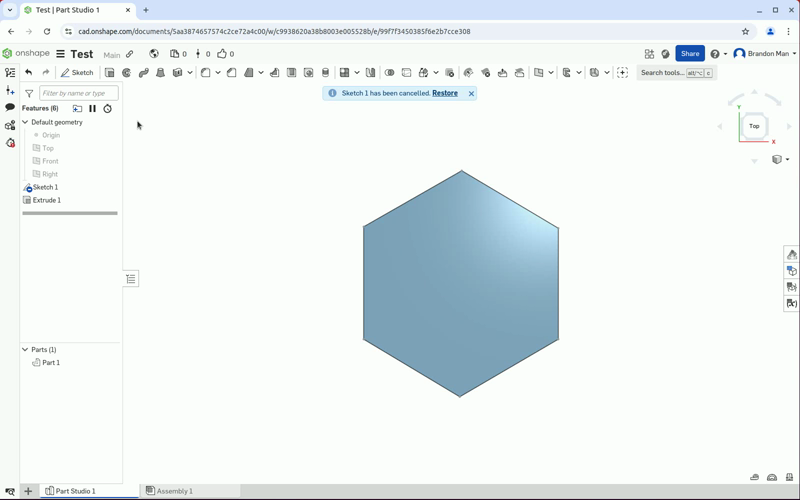
key(shift+h)
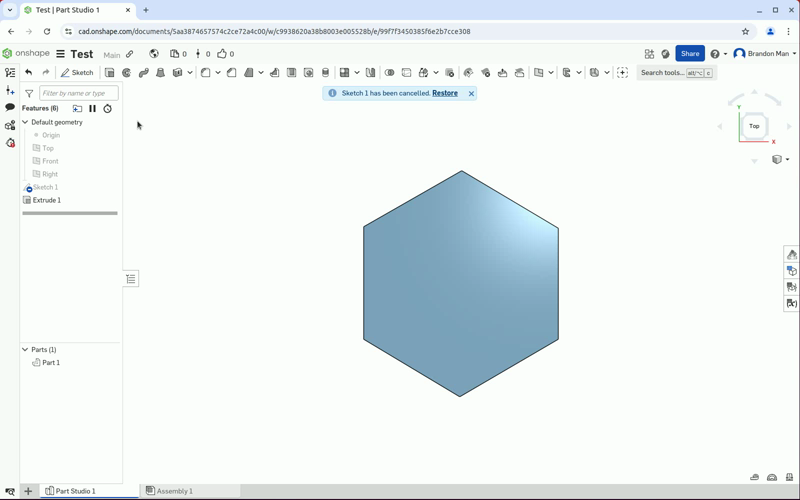
mouse_move(73, 189)
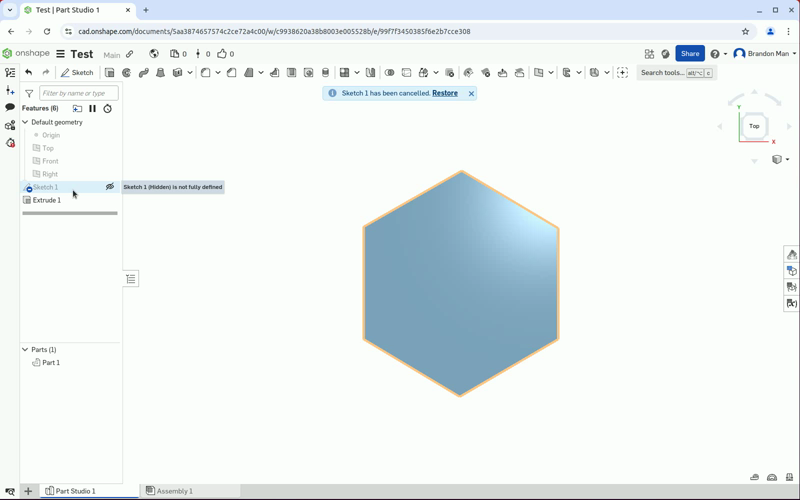
click(73, 189)
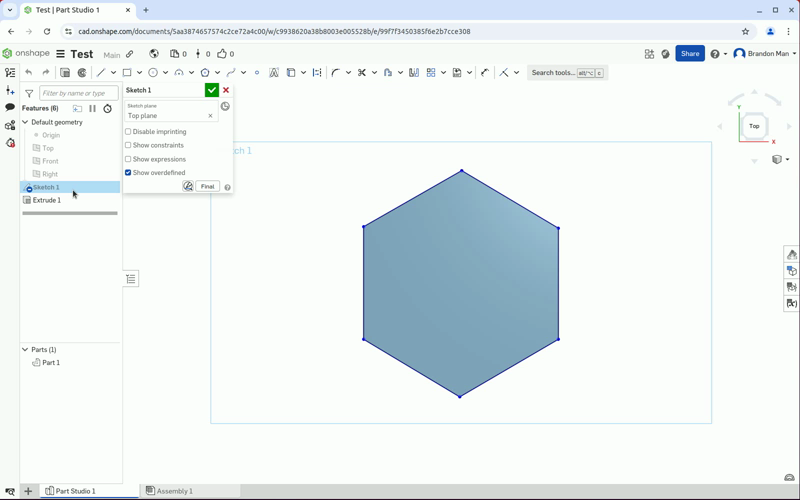
mouse_move(229, 92)
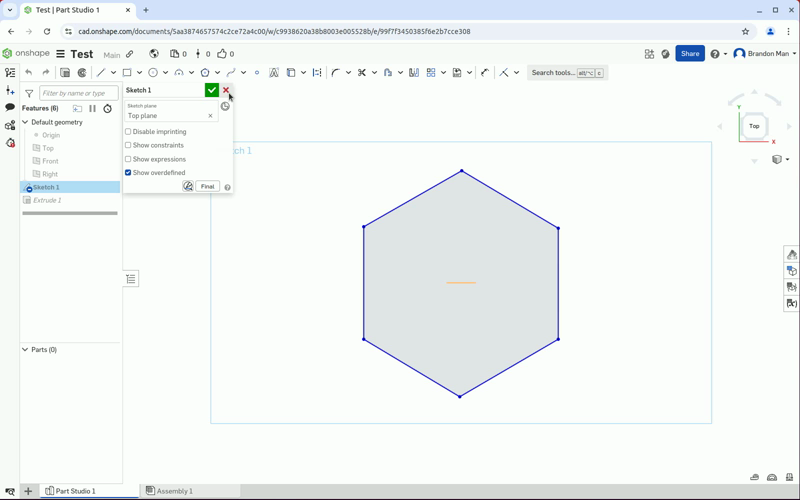
click(229, 92)
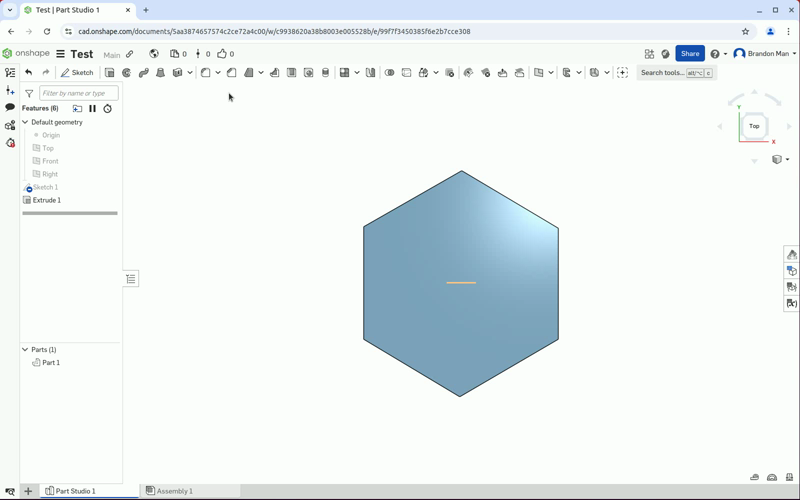
mouse_move(541, 75)
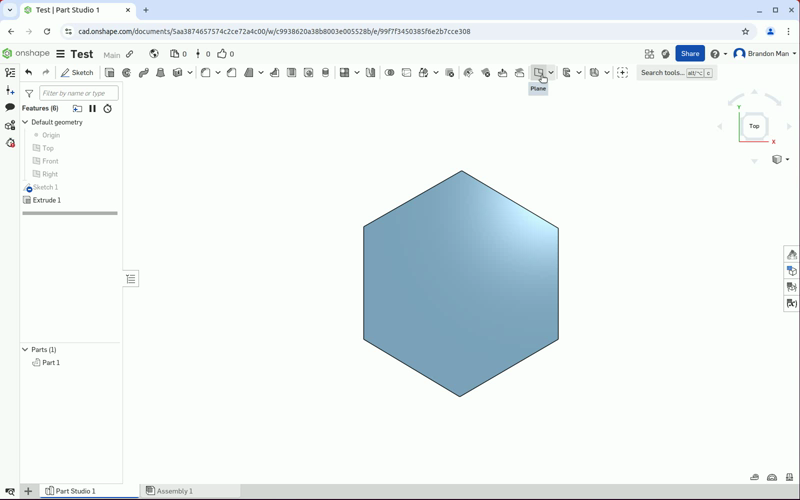
click(541, 75)
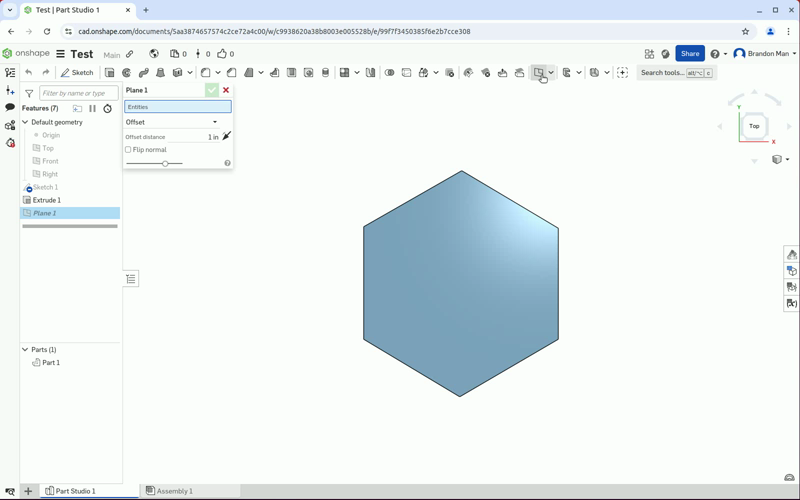
mouse_move(73, 150)
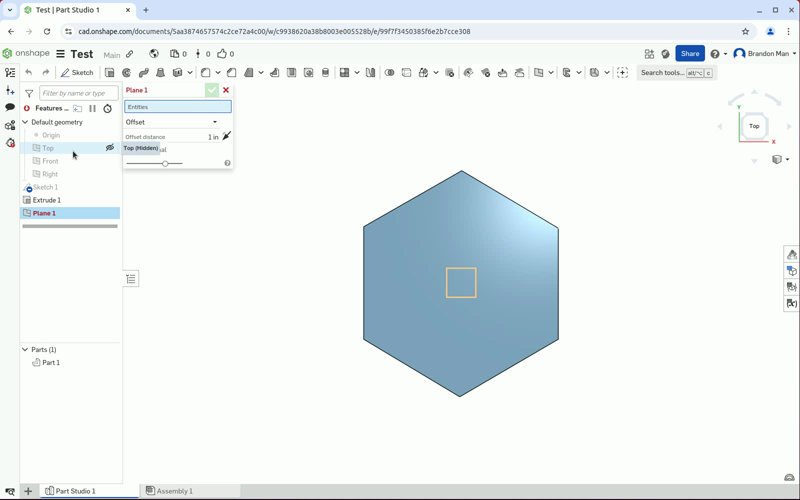
click(73, 150)
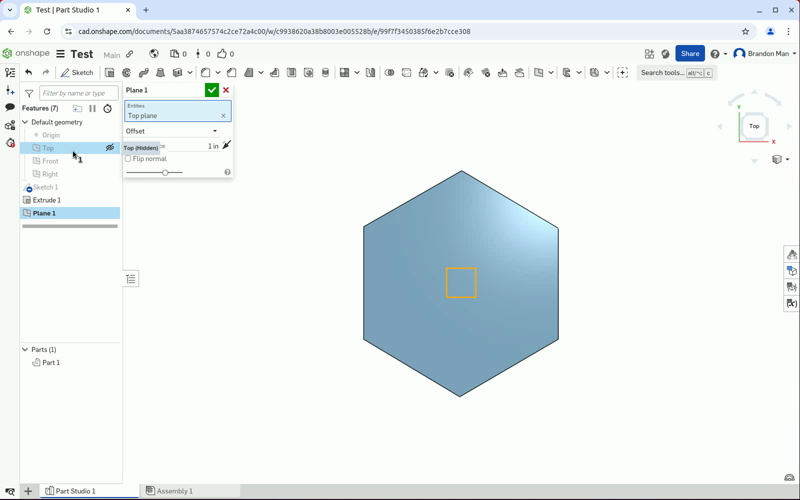
key(tab, 2)
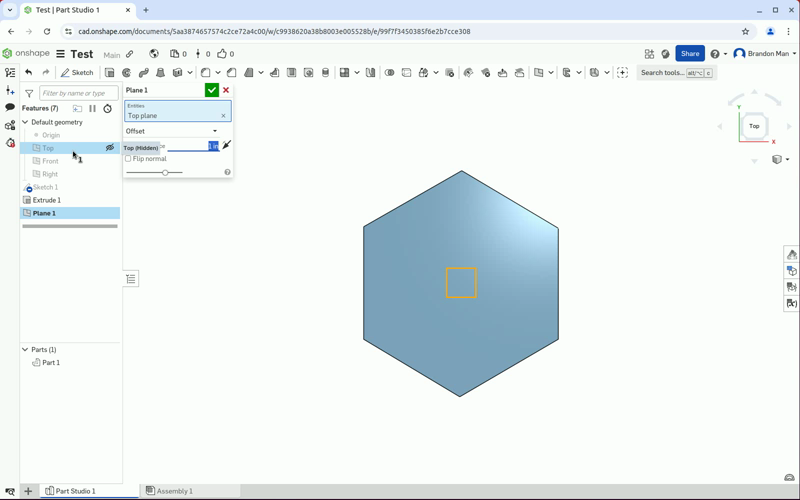
text(9.151)
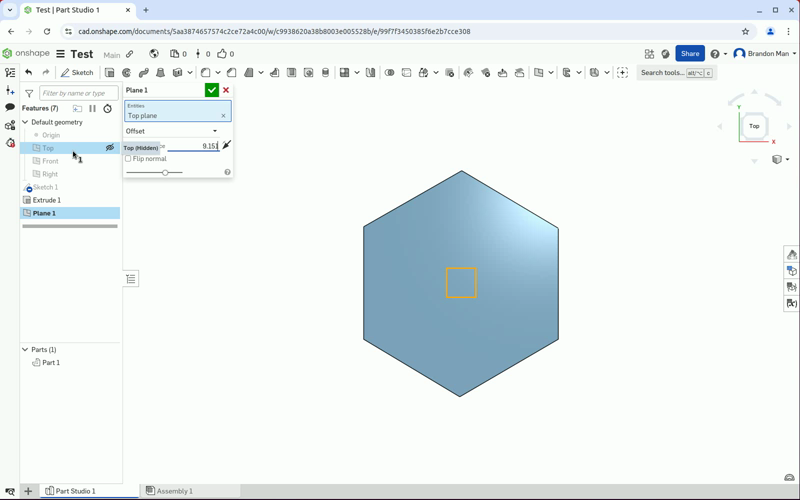
key(enter, 2)
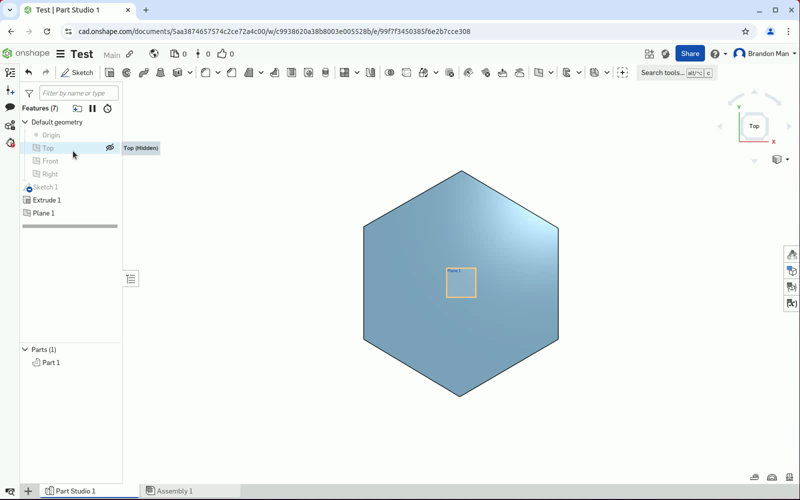
key(shift+s)
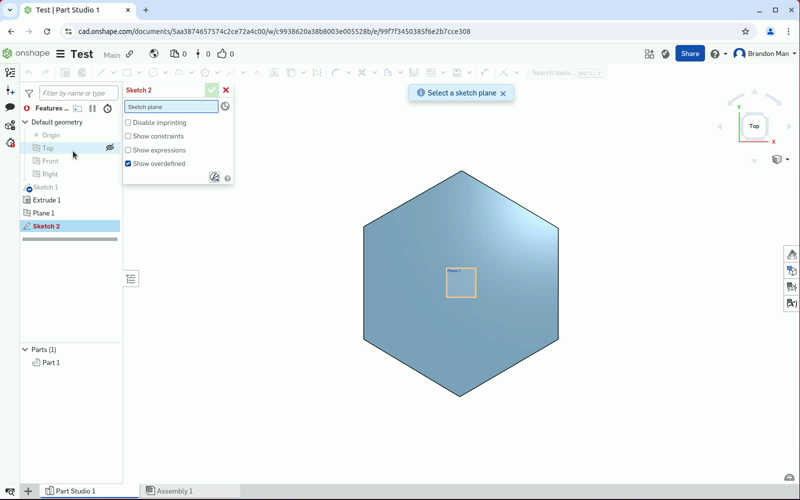
mouse_move(73, 215)
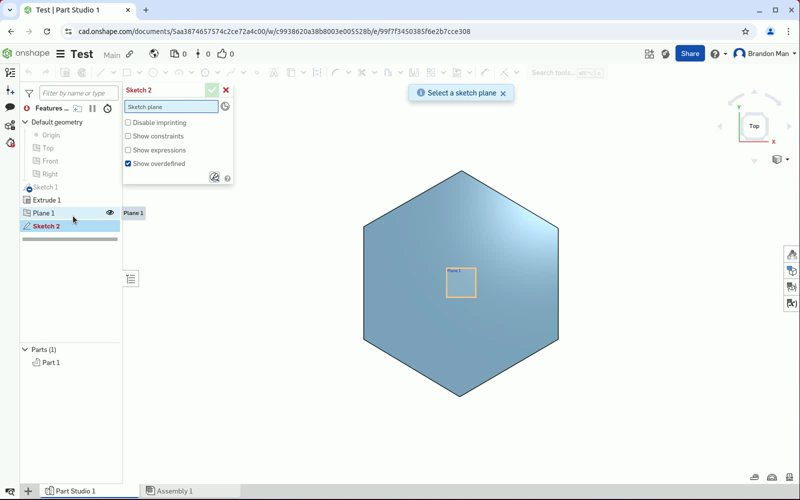
click(73, 215)
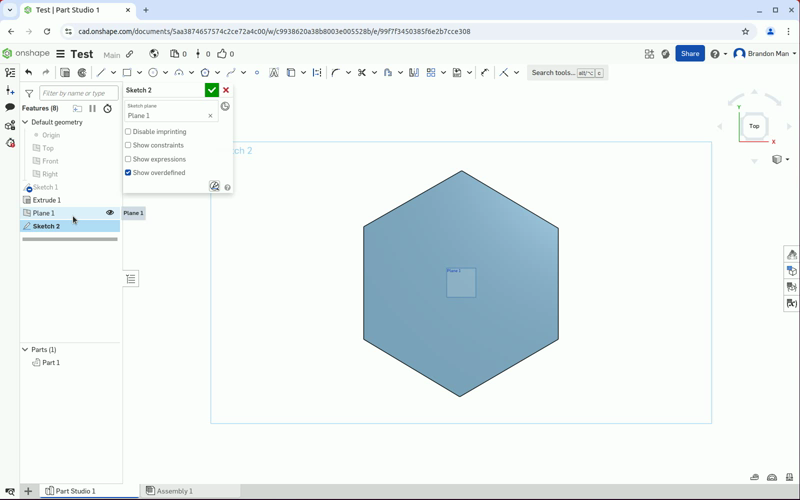
mouse_move(73, 352)
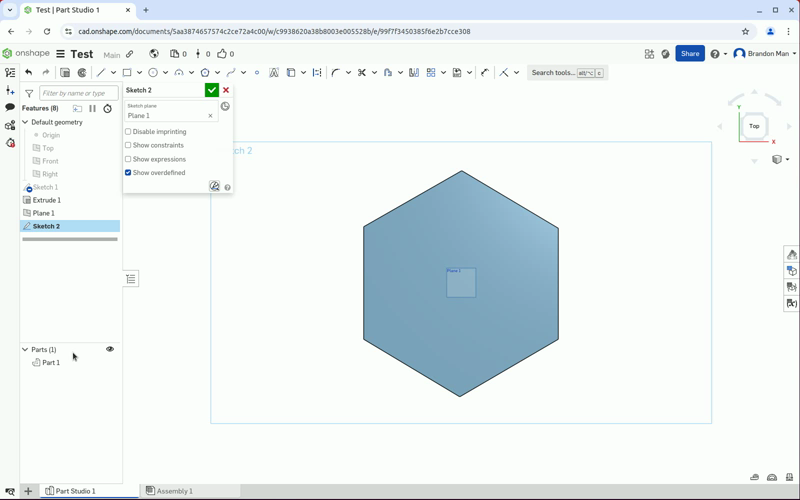
key(y)
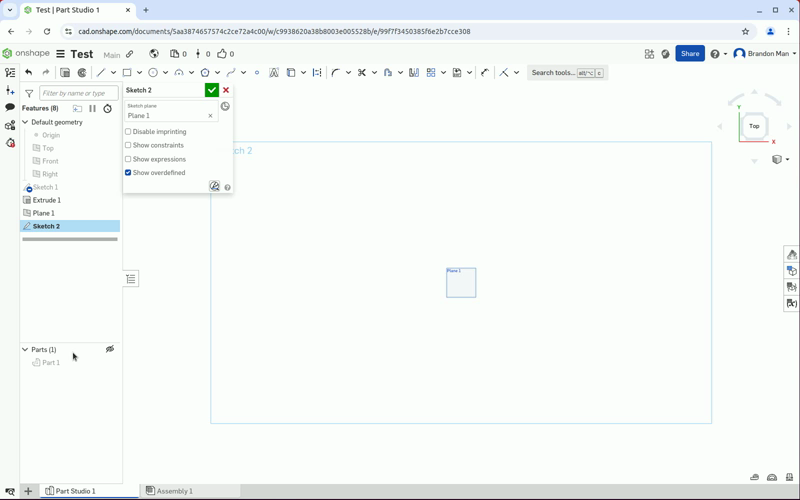
key(c)
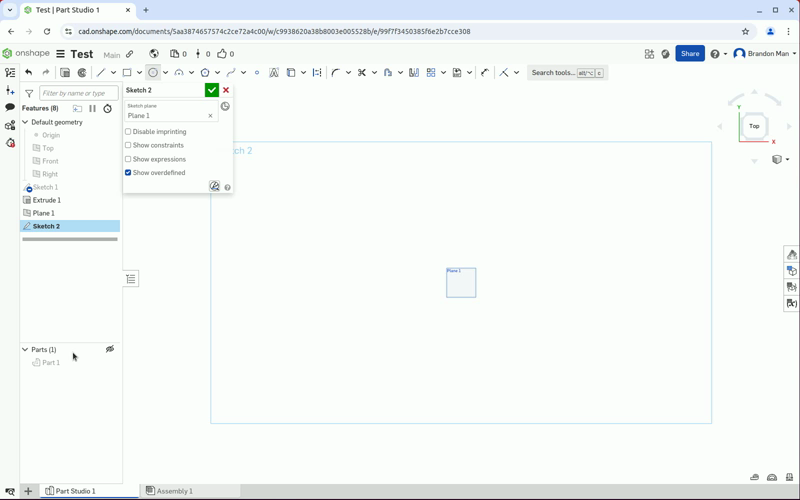
key_down(shift)
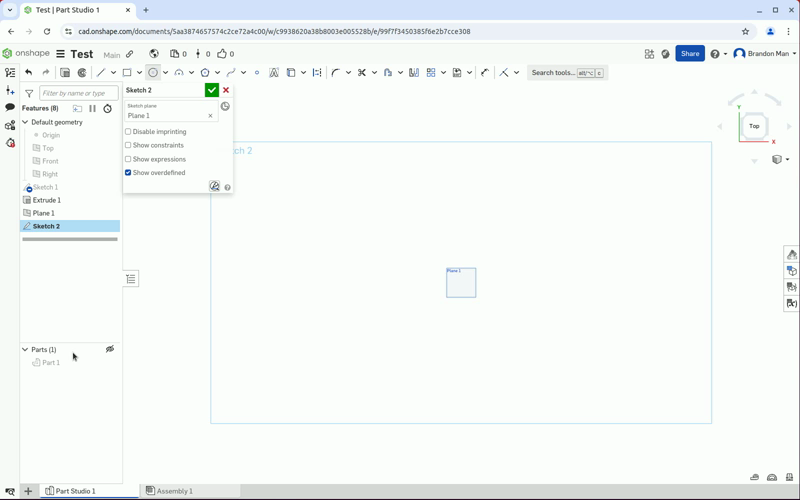
mouse_move(460, 282)
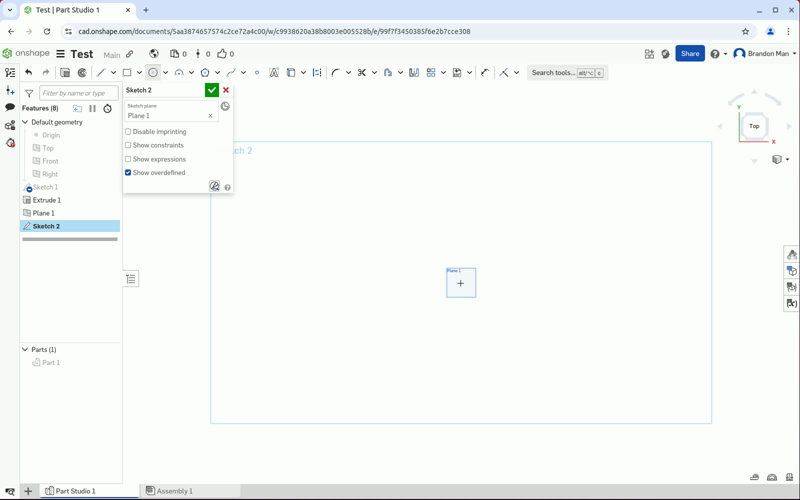
click(460, 282)
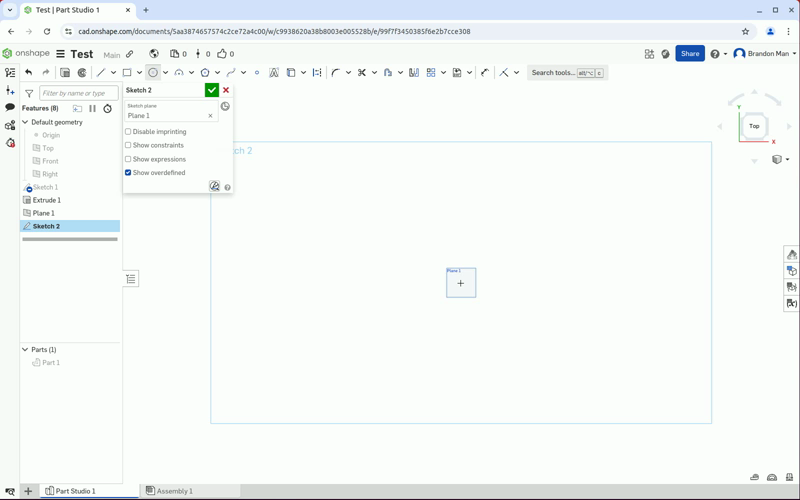
key_up(shift)
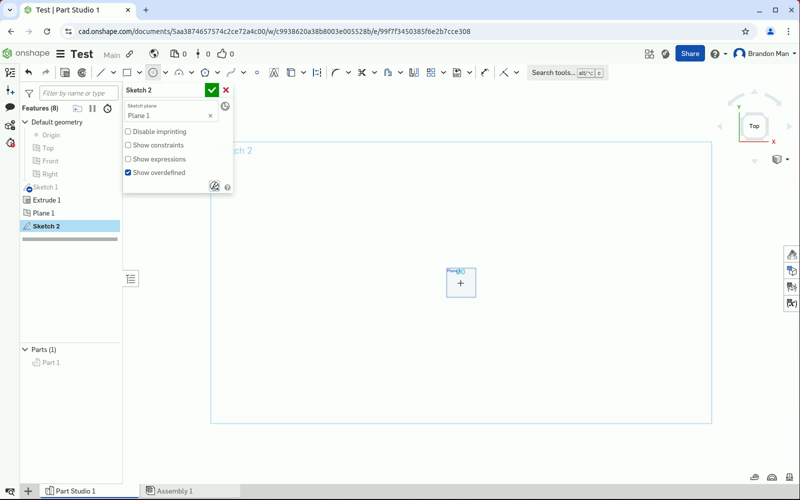
mouse_move(549, 282)
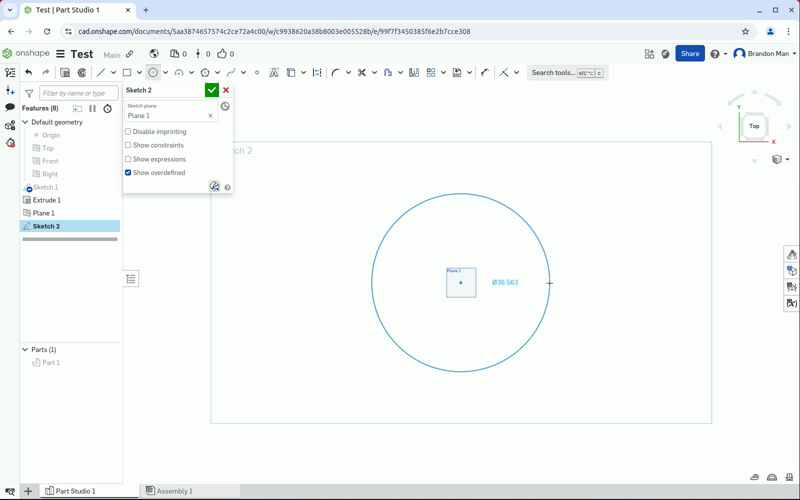
click(549, 282)
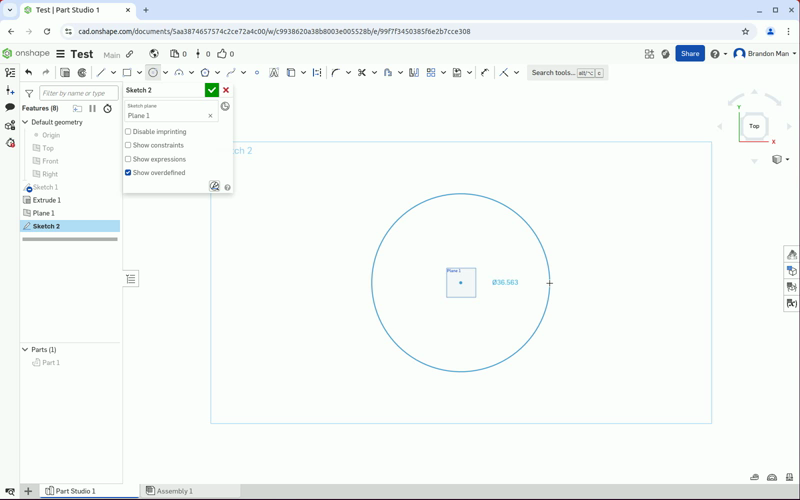
key(esc)
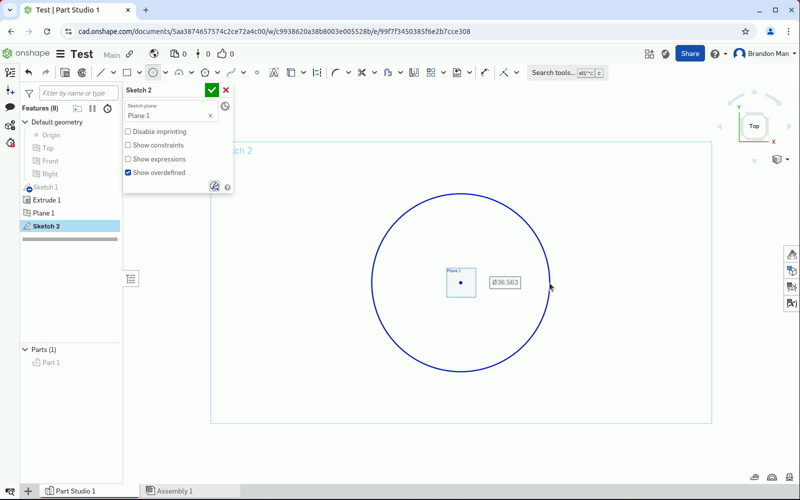
mouse_move(502, 328)
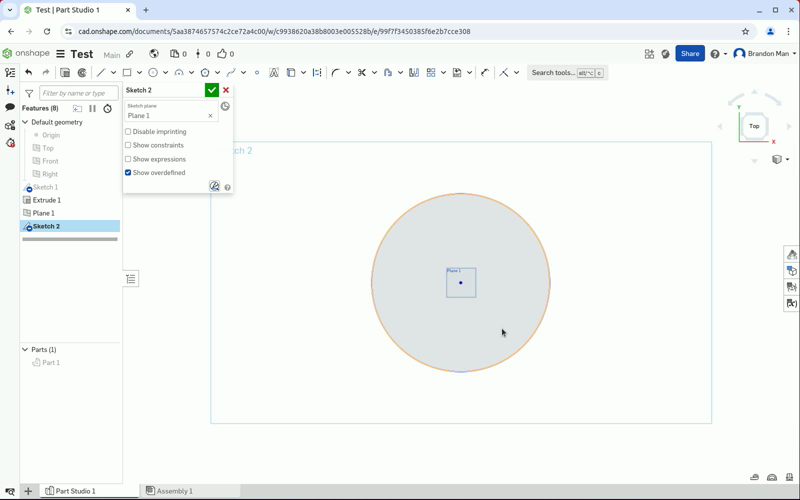
click(502, 328)
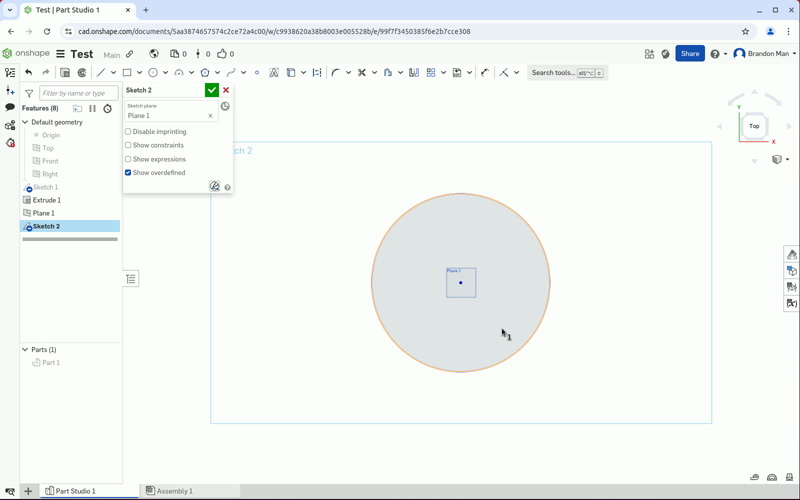
mouse_move(73, 352)
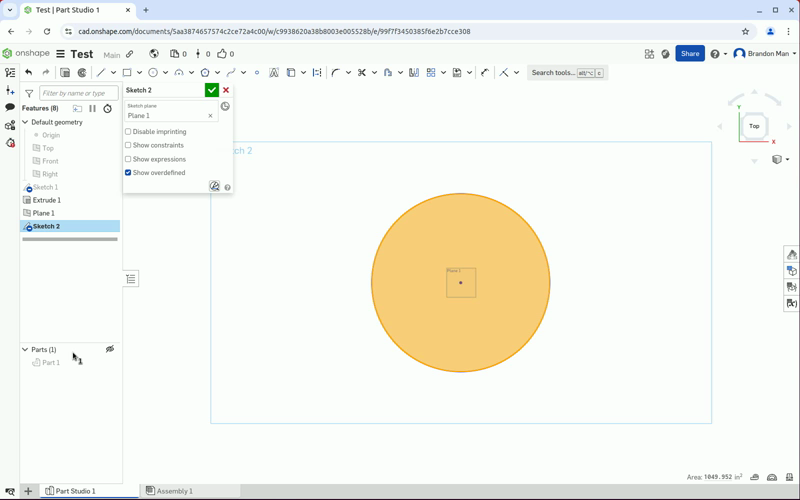
key(shift+y)
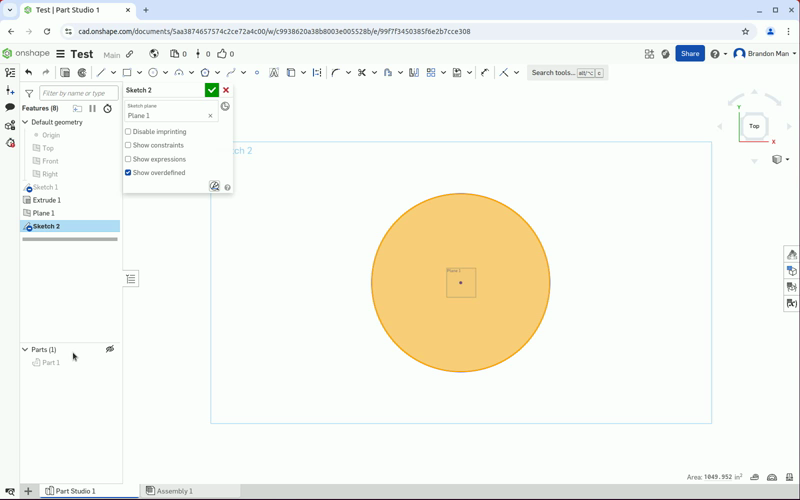
key(shift+e)
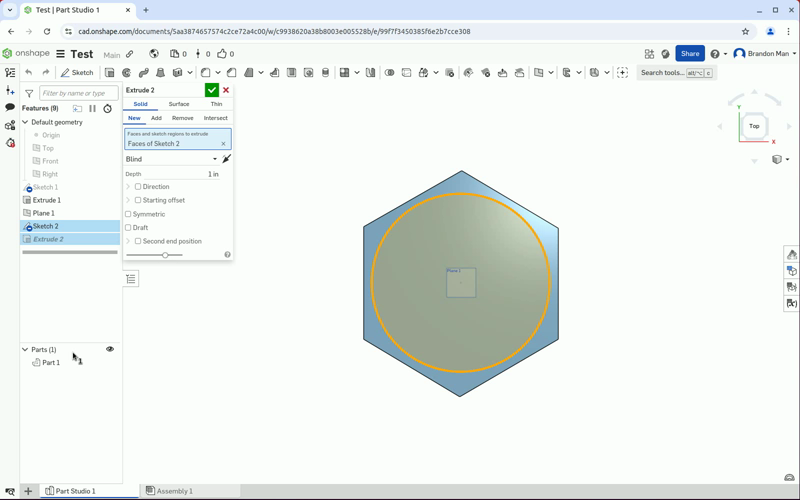
mouse_move(143, 106)
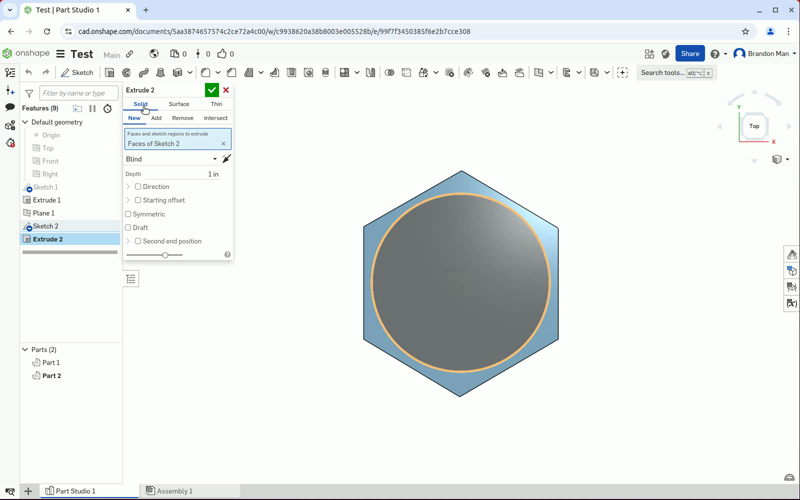
click(143, 106)
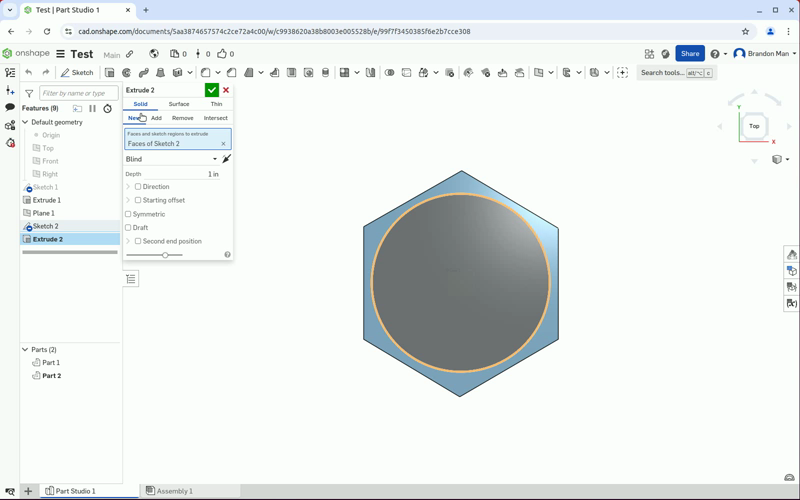
mouse_move(137, 120)
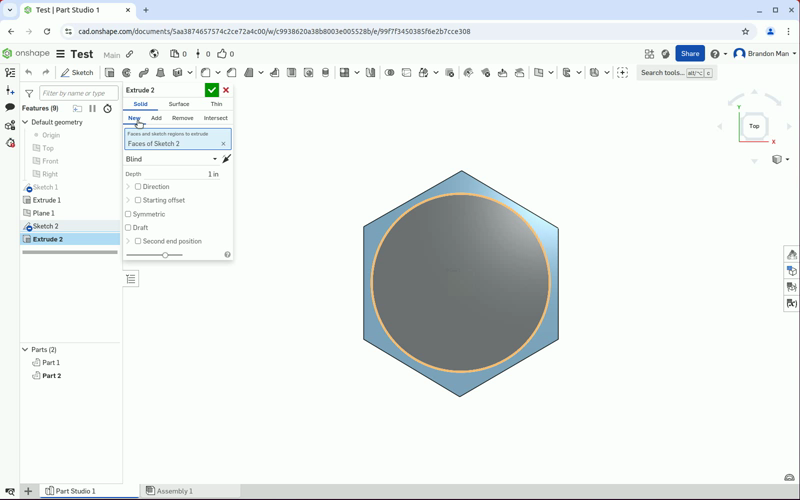
click(137, 120)
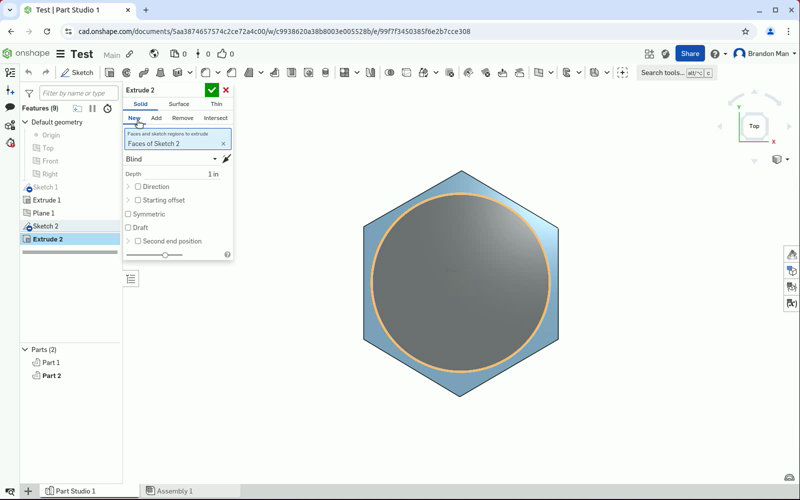
key(tab, 4)
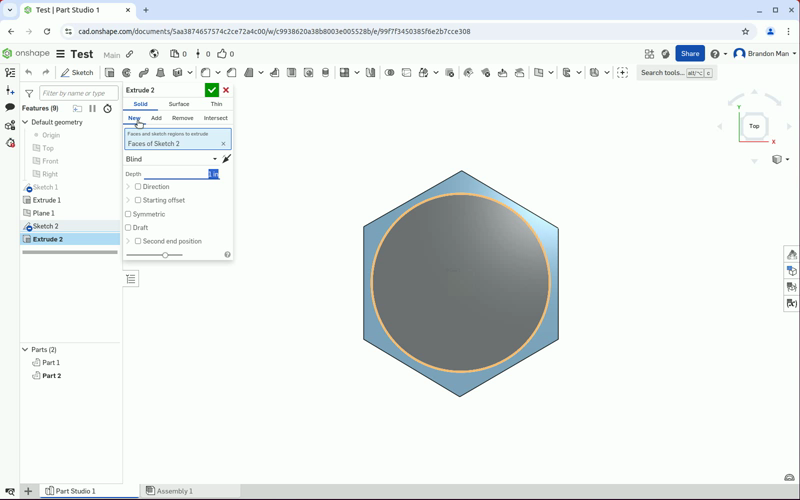
text(3.611)
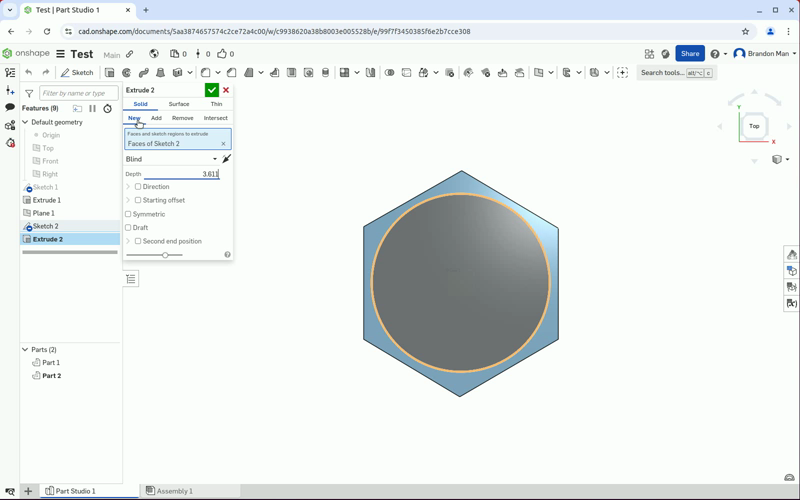
key(enter)
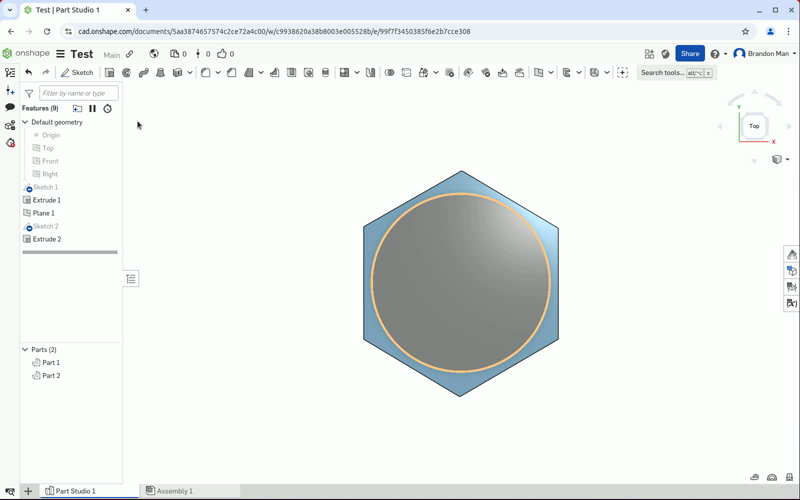
key(shift+h)
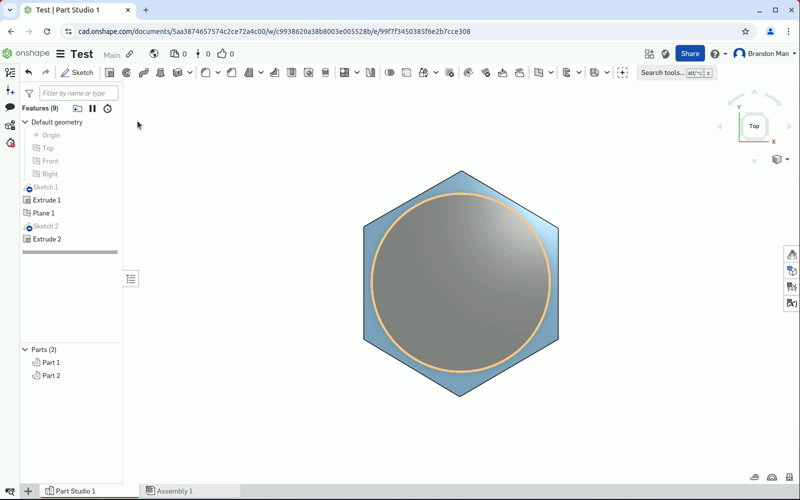
key(shift+h)
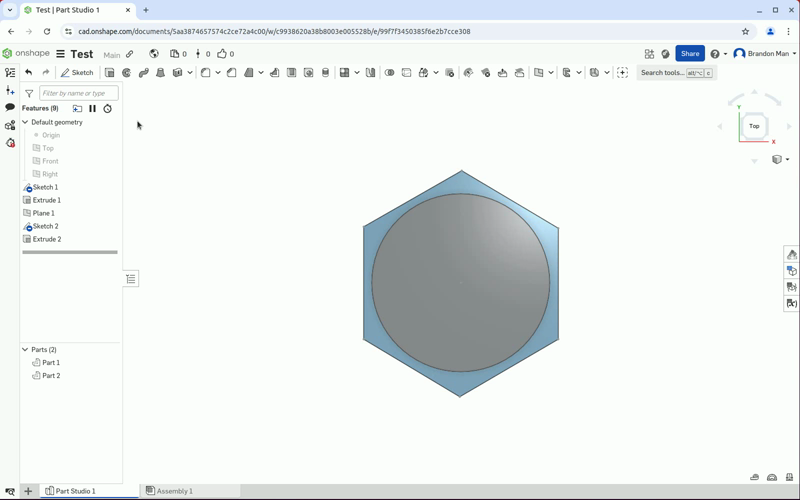
key(shift+7)
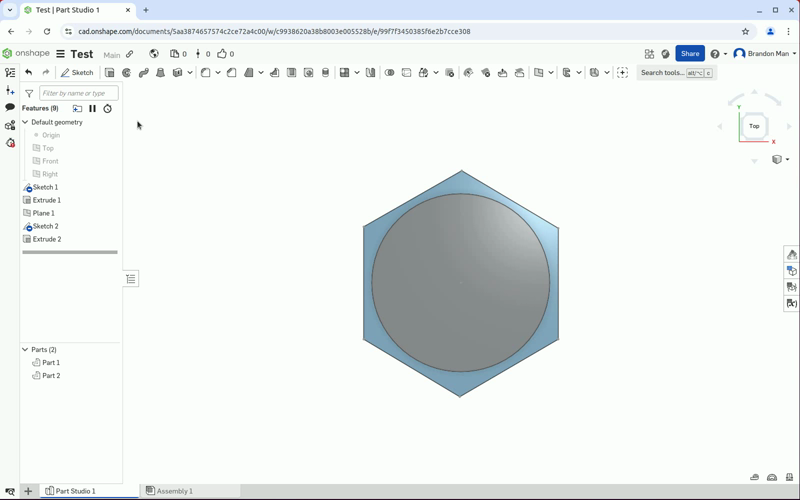
key(up, 3)
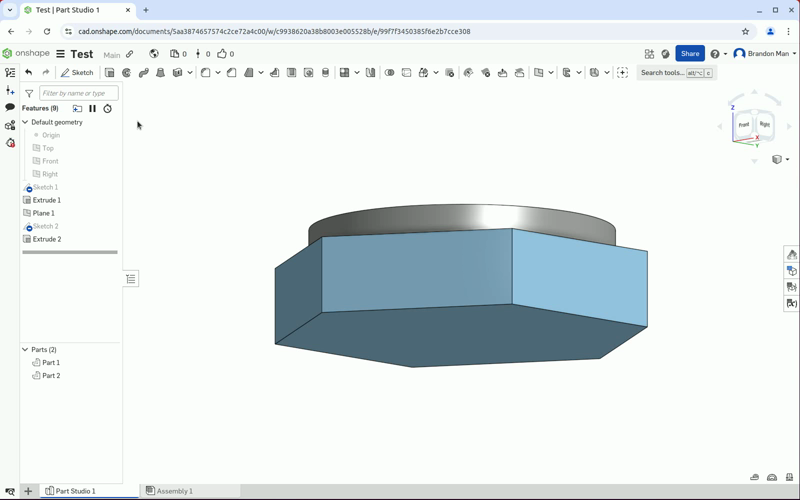
key(left, 3)
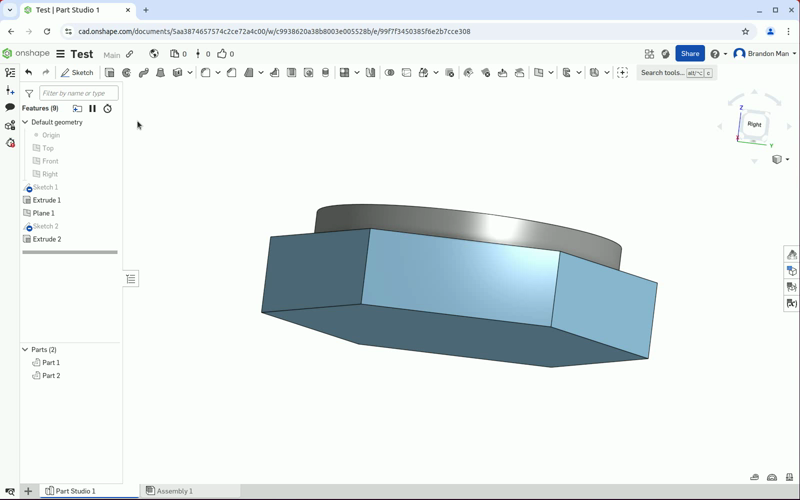
key(right, 3)
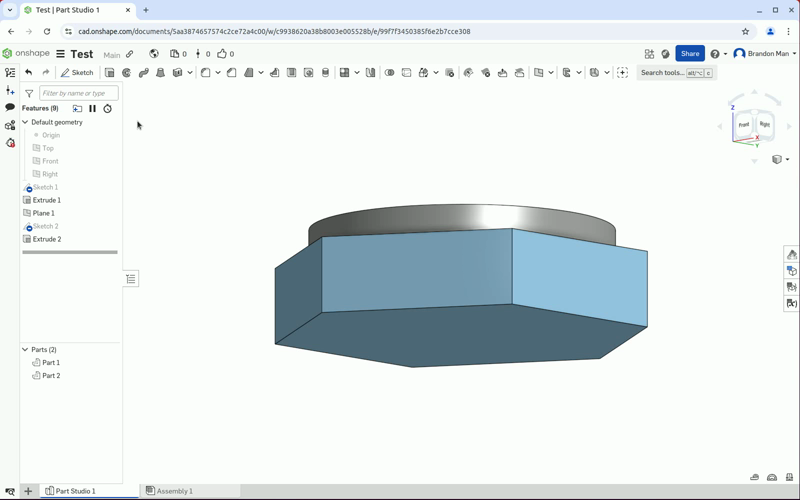
key(down, 3)
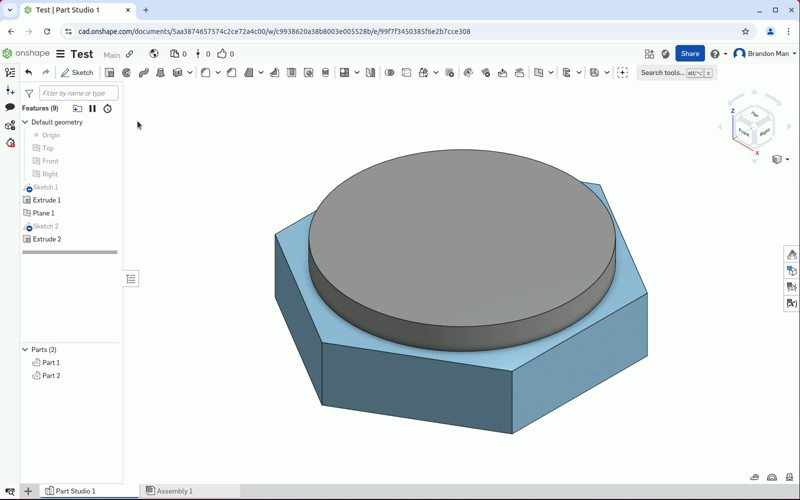
mouse_move(73, 189)
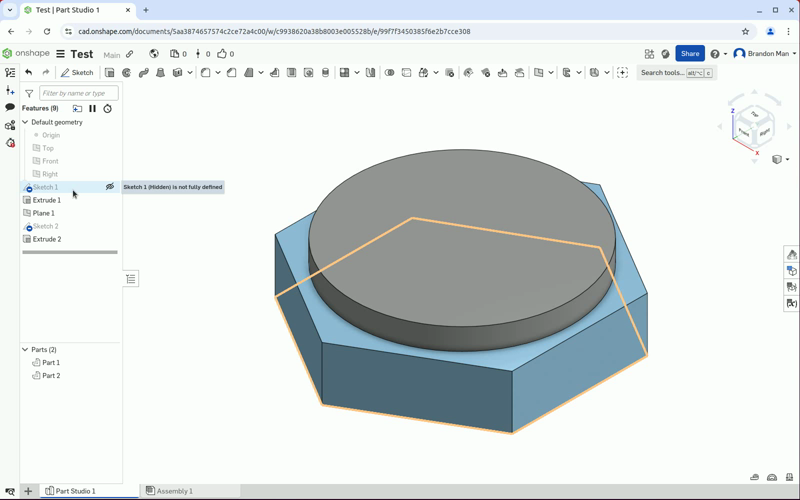
click(73, 189)